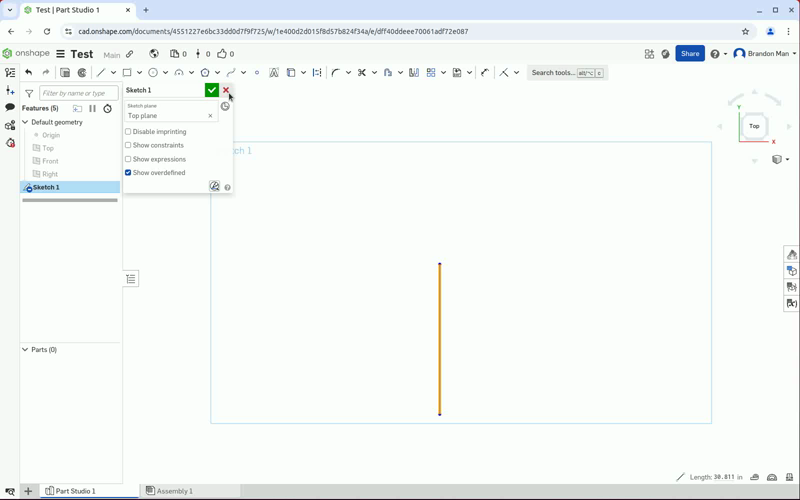
key(shift+h)
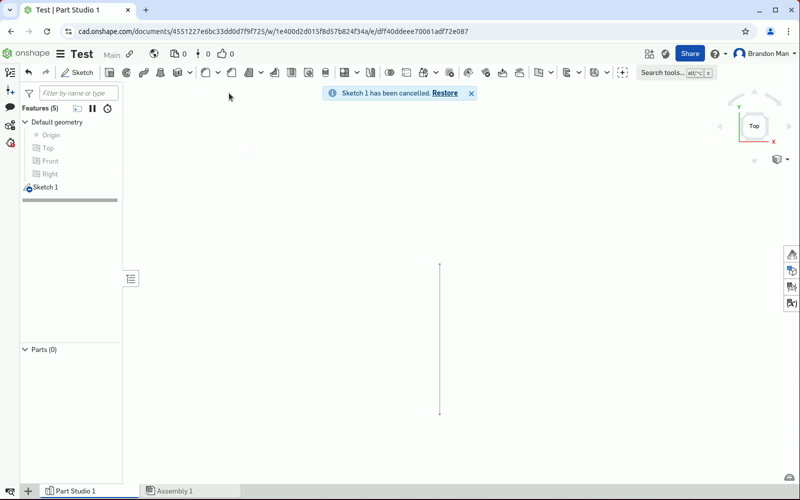
key(shift+s)
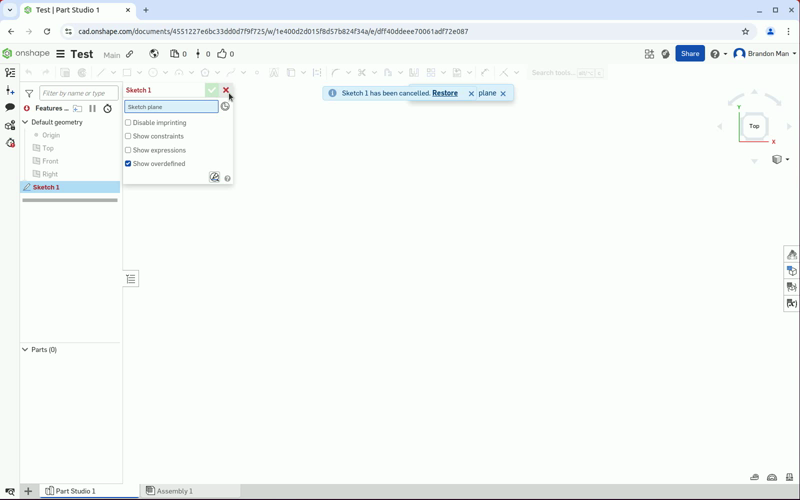
mouse_move(73, 150)
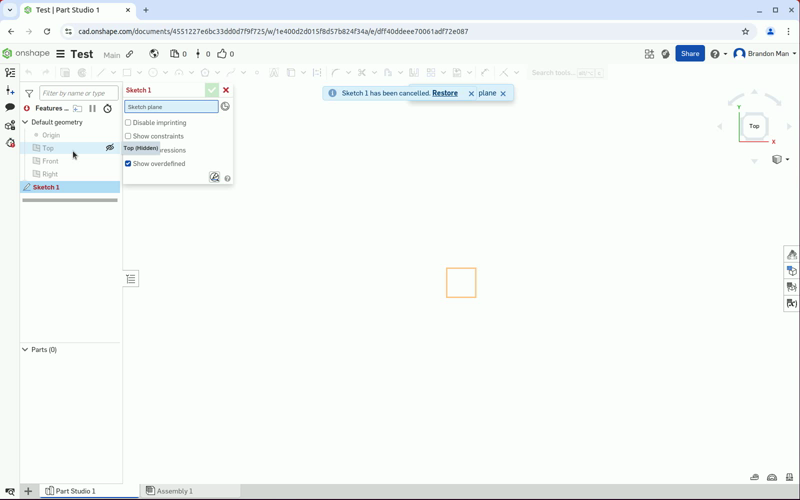
click(73, 150)
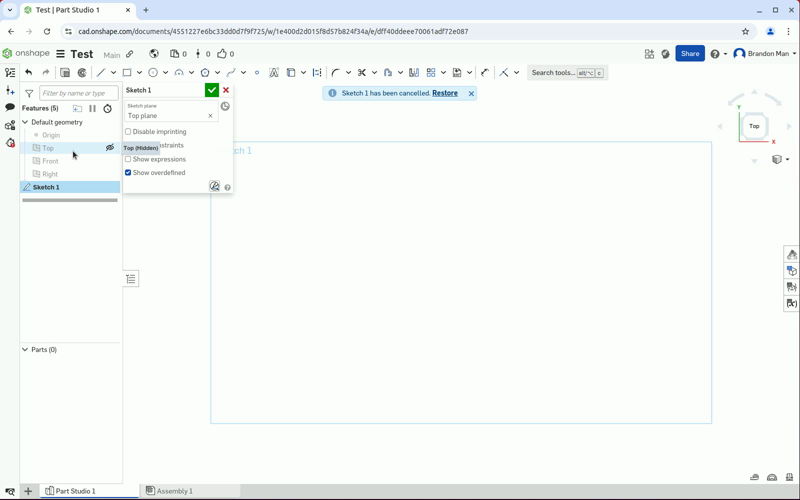
mouse_move(73, 352)
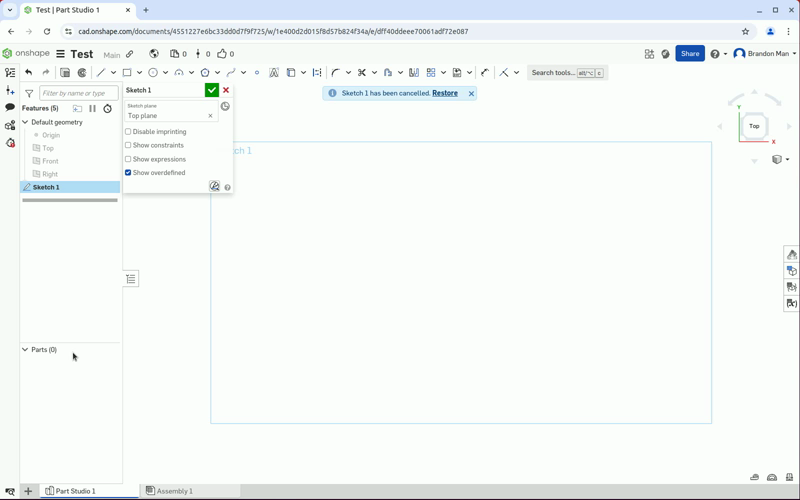
key(y)
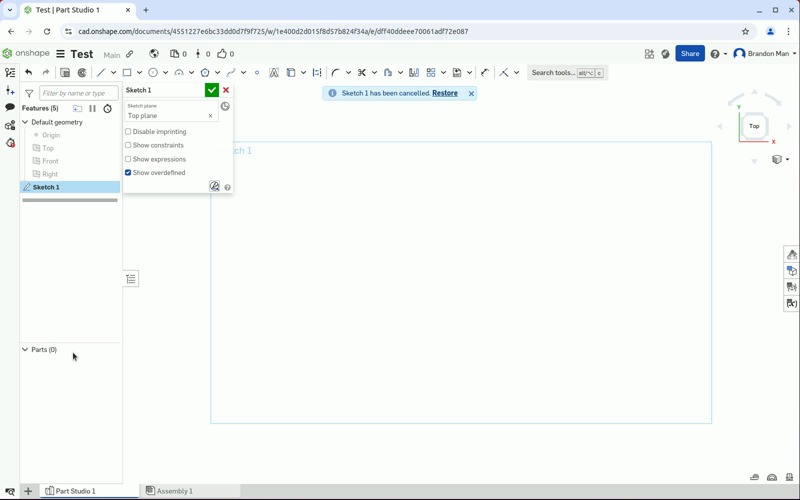
key(l)
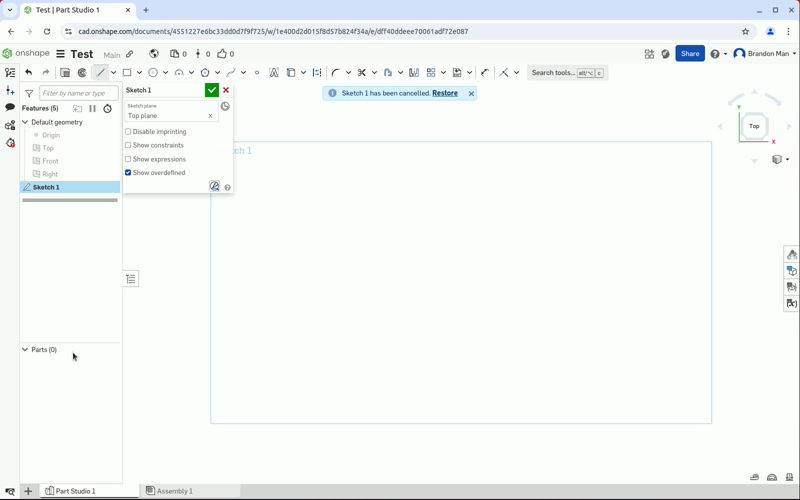
key_down(shift)
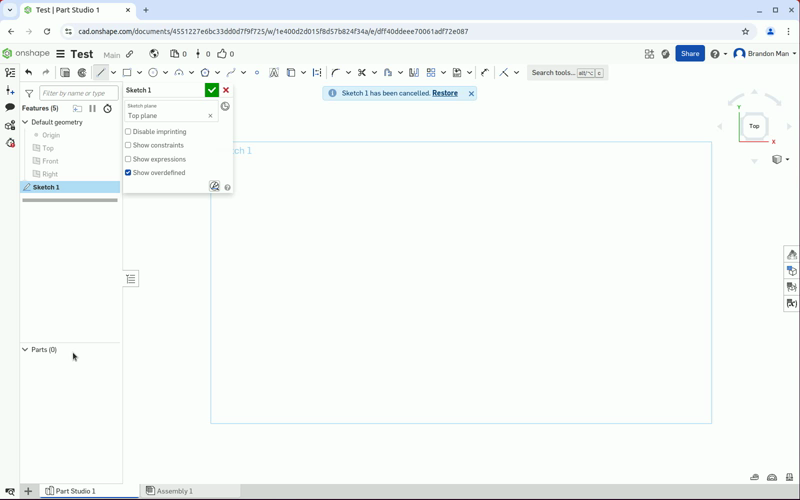
mouse_move(349, 282)
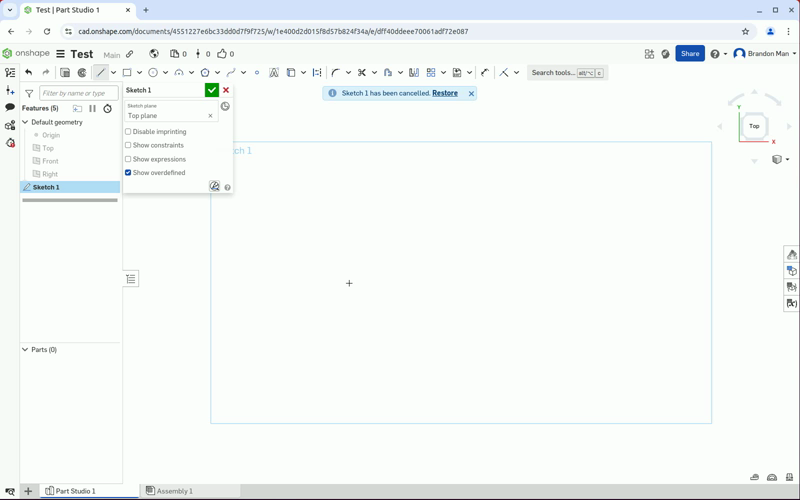
click(349, 282)
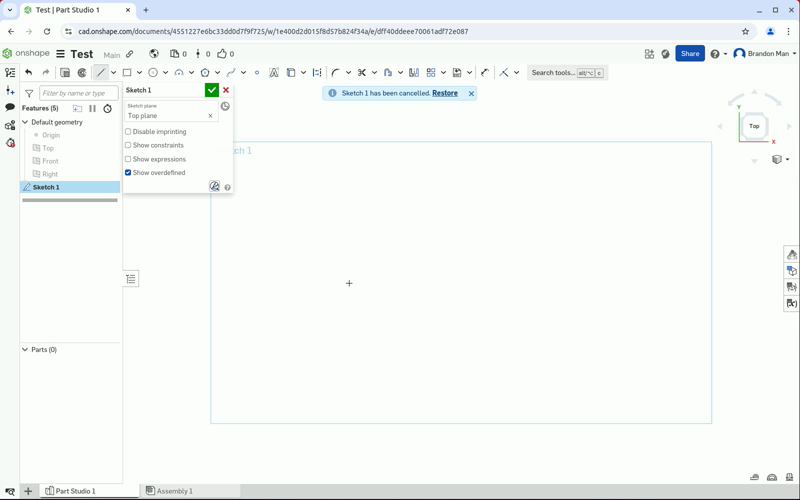
key_up(shift)
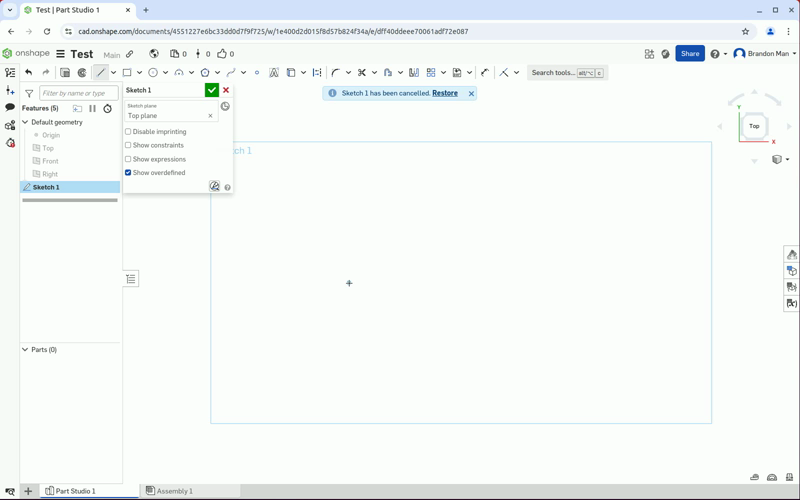
key_down(shift)
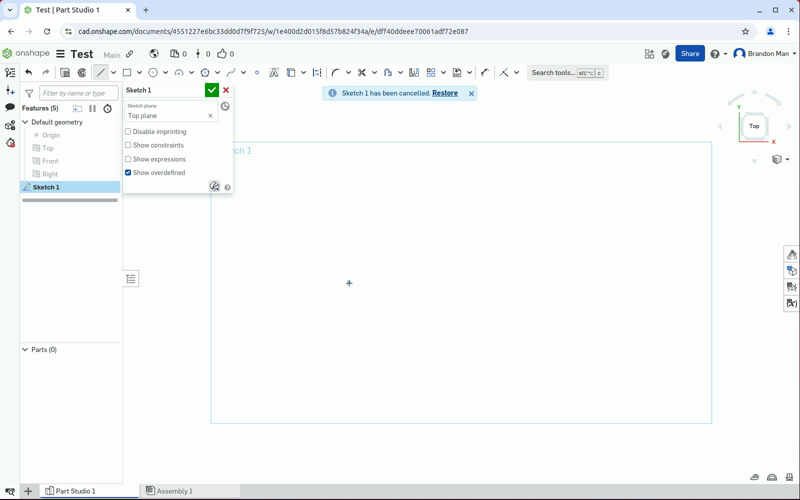
mouse_move(405, 378)
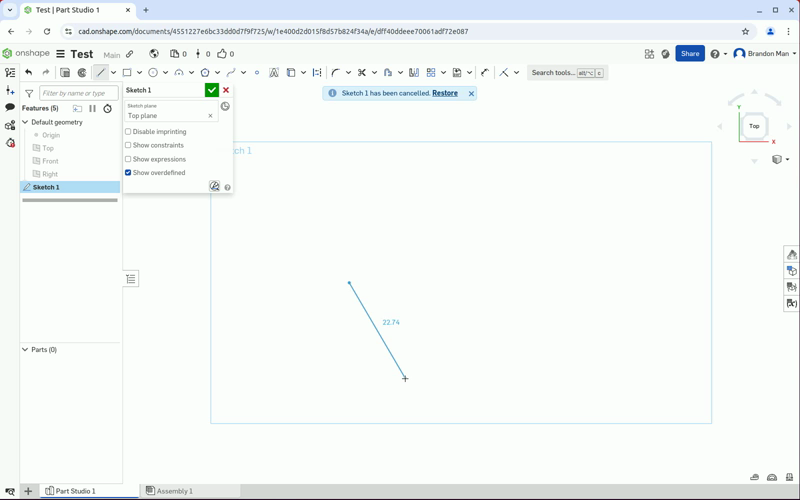
click(405, 378)
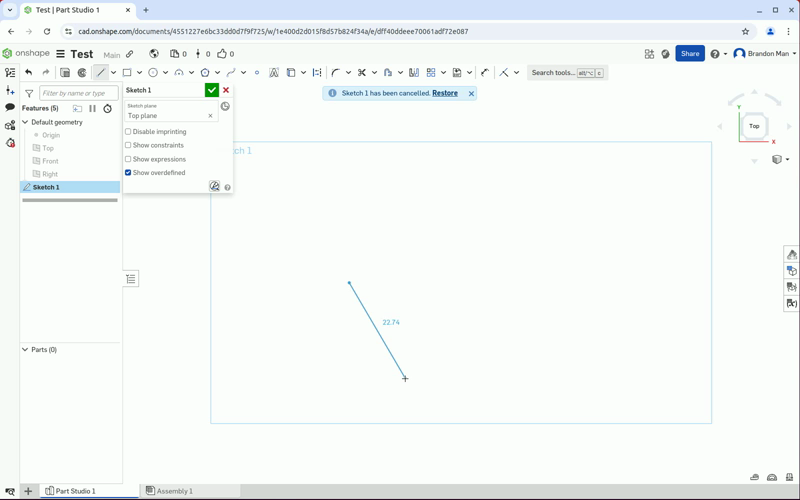
key_up(shift)
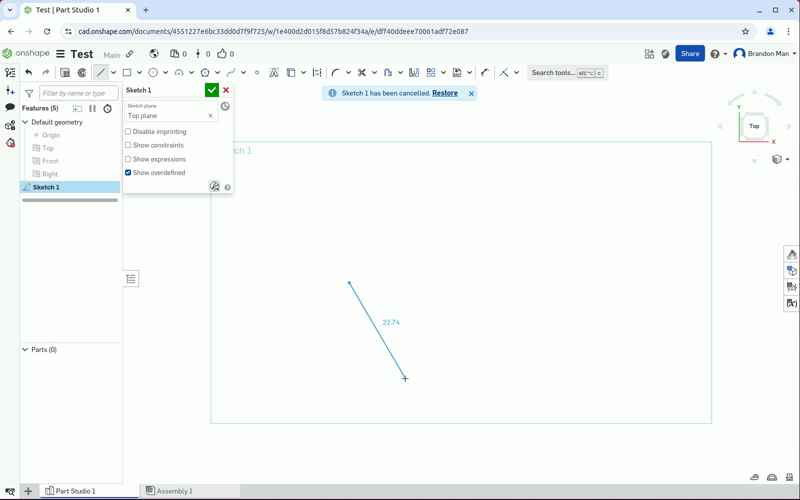
key_down(shift)
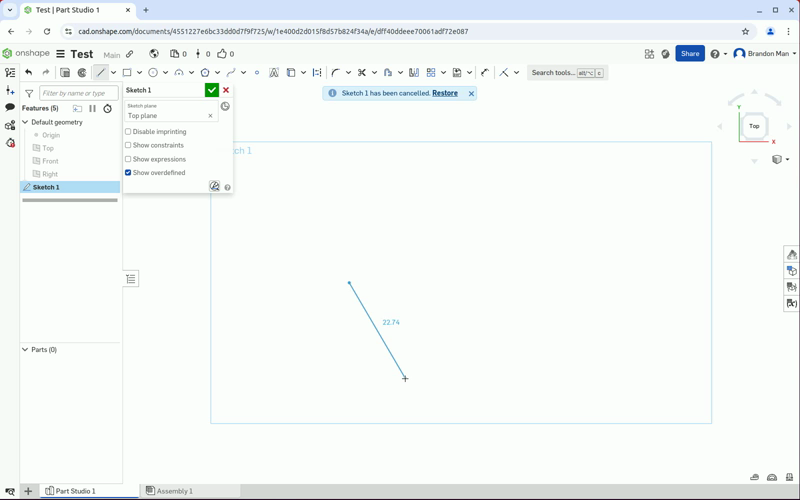
mouse_move(514, 378)
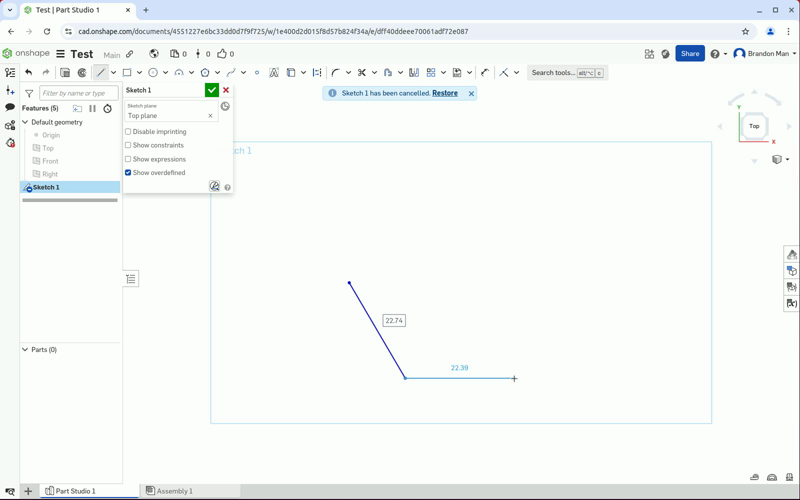
click(514, 378)
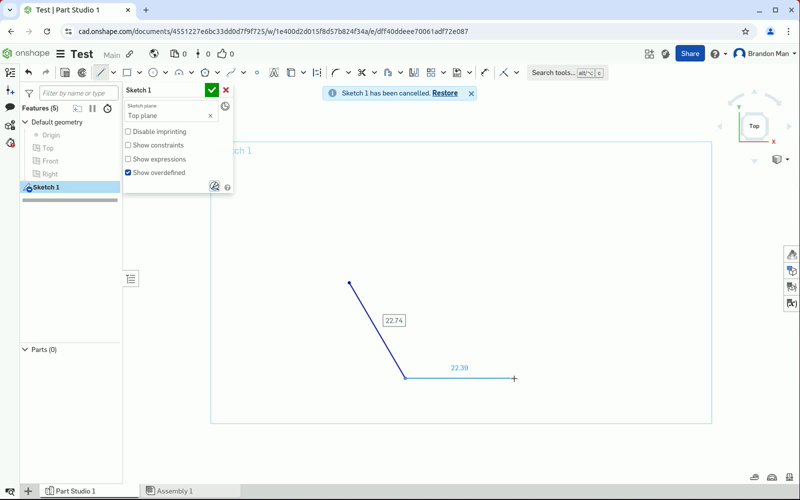
key_up(shift)
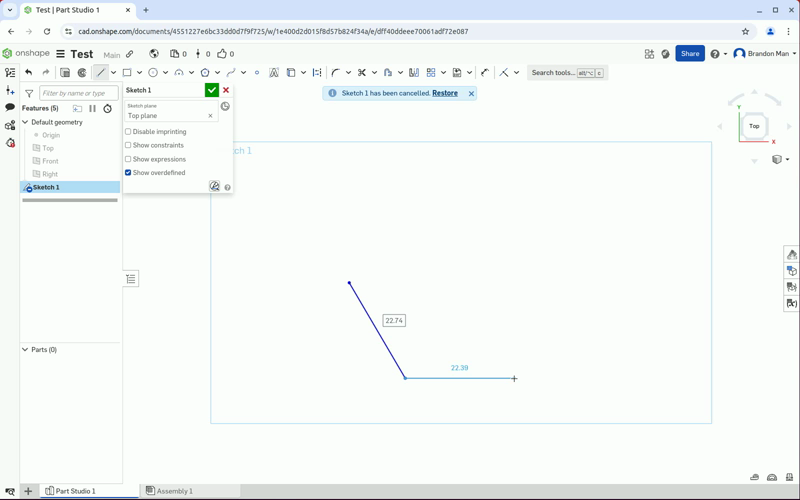
key_down(shift)
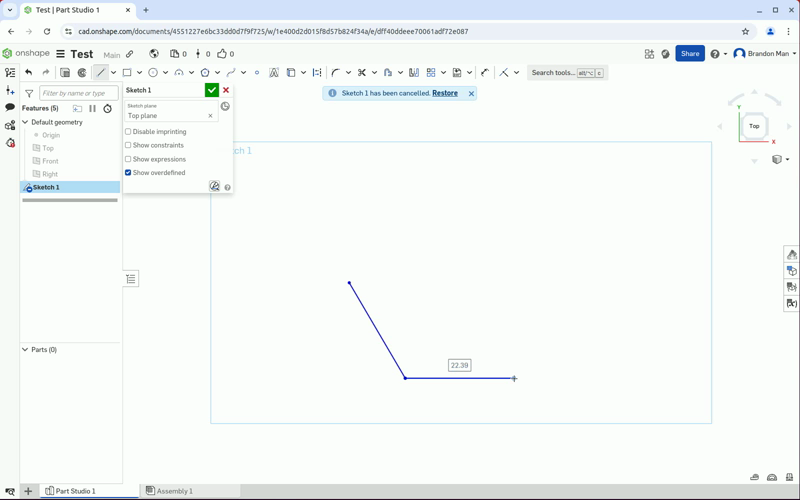
mouse_move(569, 282)
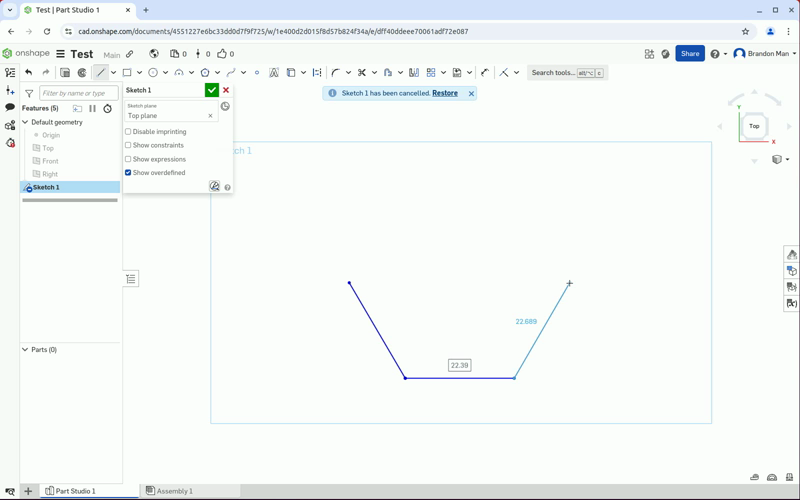
click(569, 282)
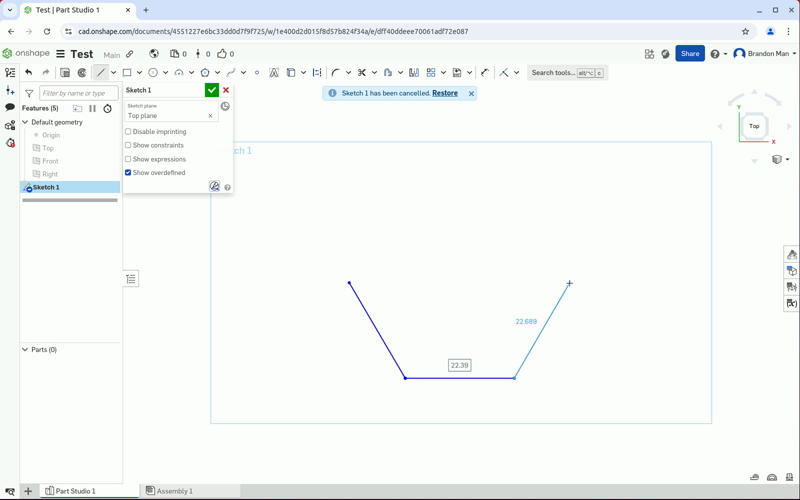
key_up(shift)
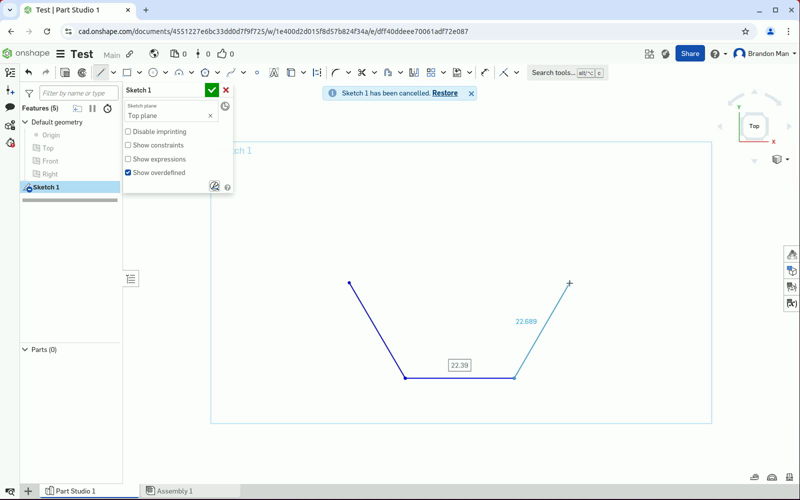
key_down(shift)
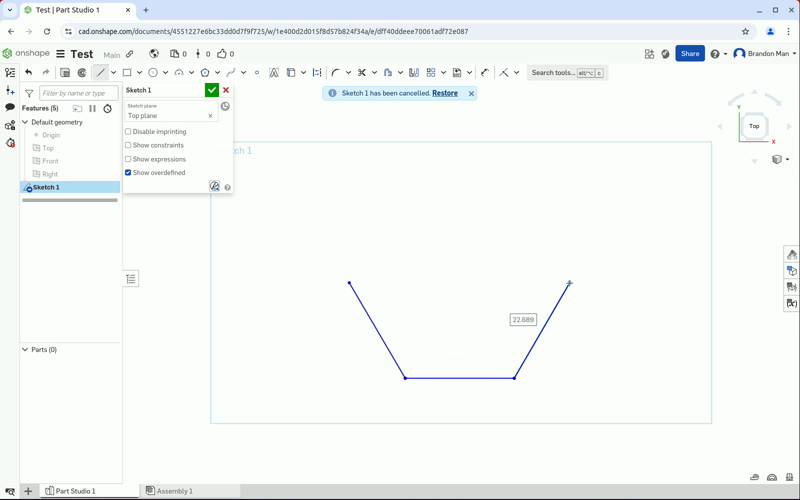
mouse_move(514, 187)
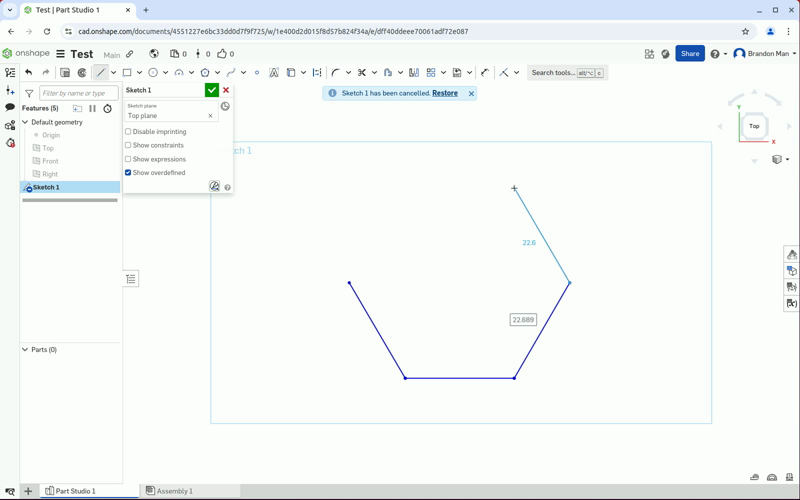
click(514, 187)
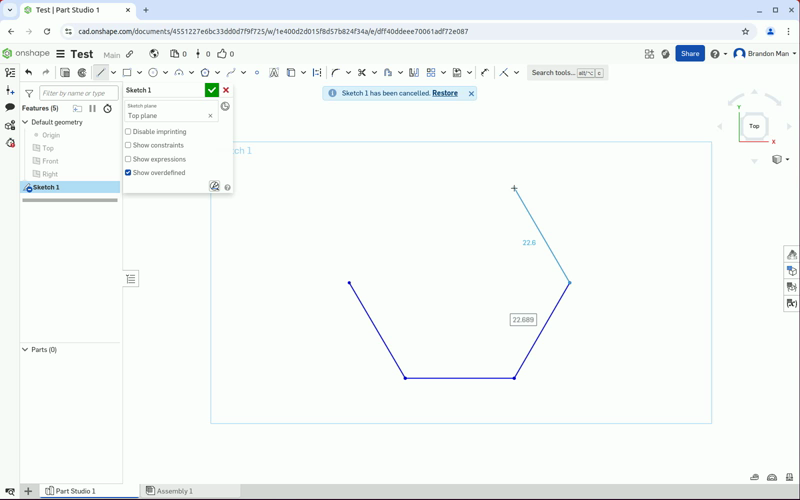
key_up(shift)
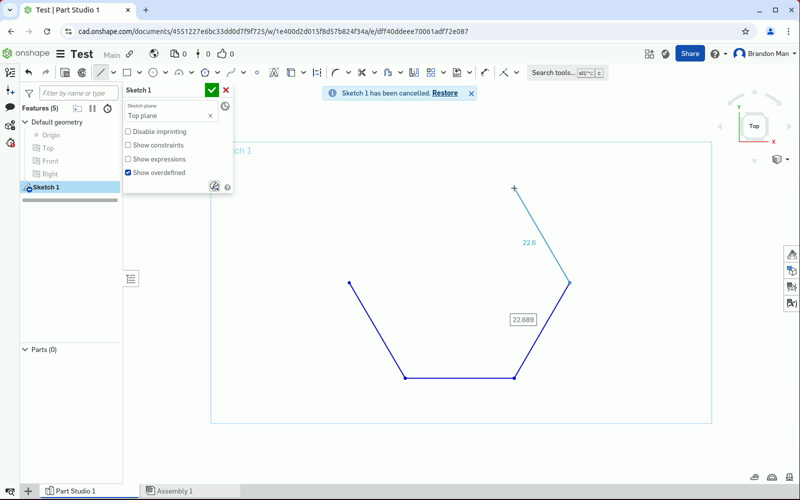
key_down(shift)
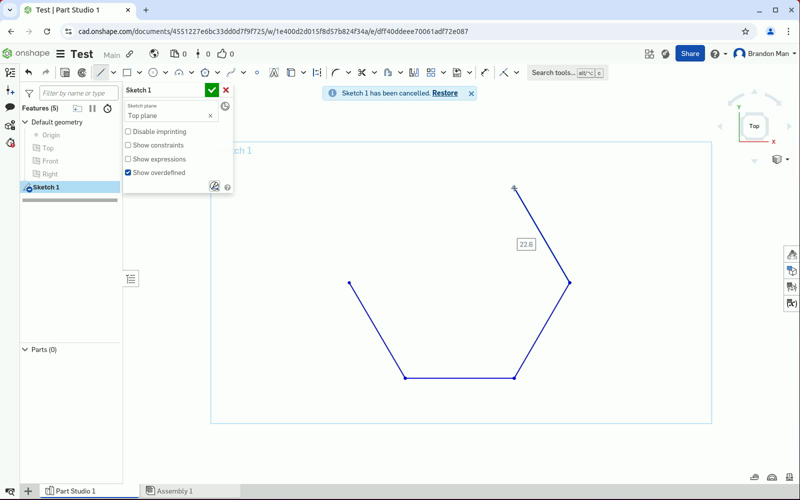
mouse_move(405, 187)
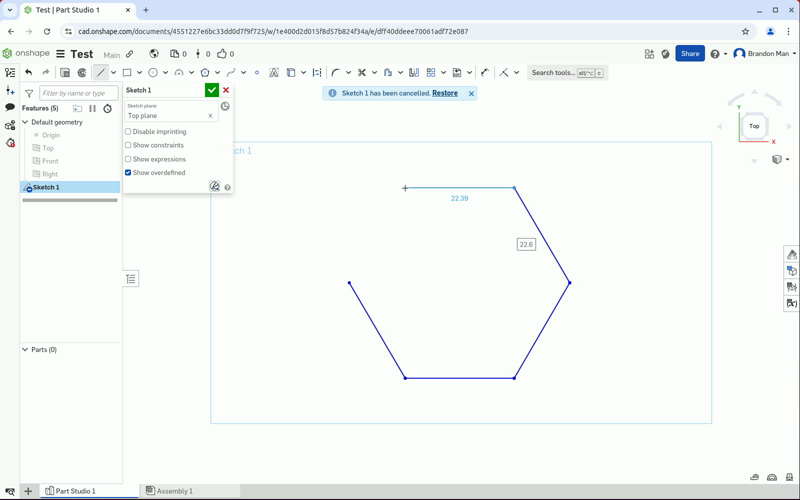
click(405, 187)
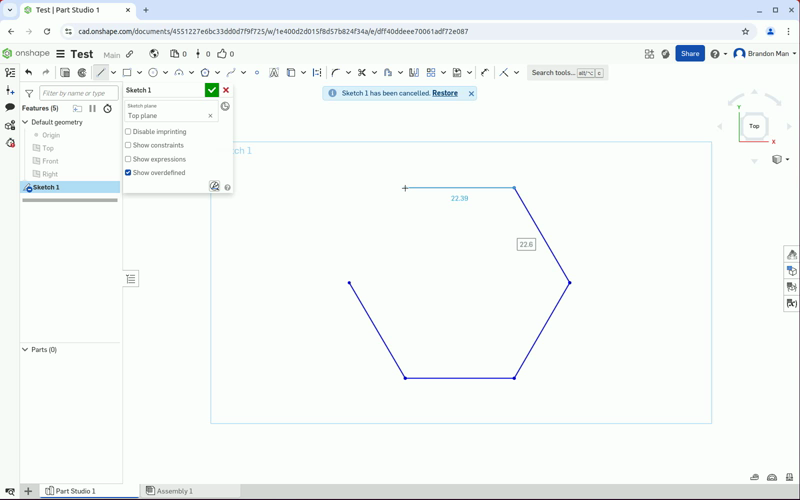
key_up(shift)
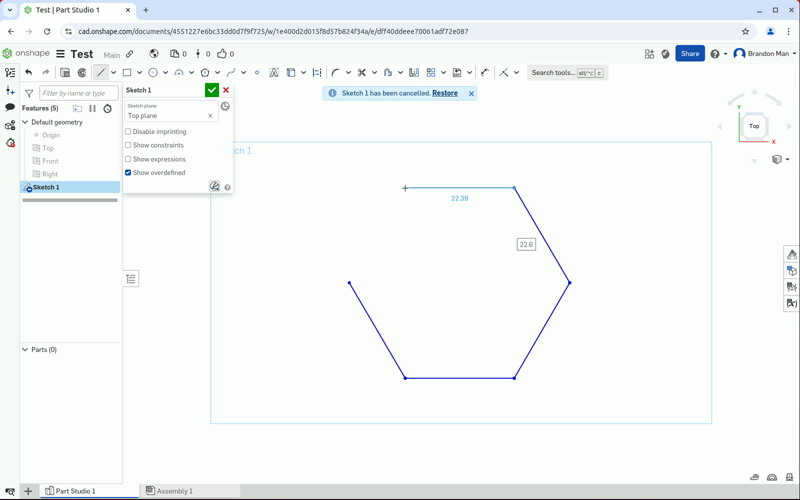
key_down(shift)
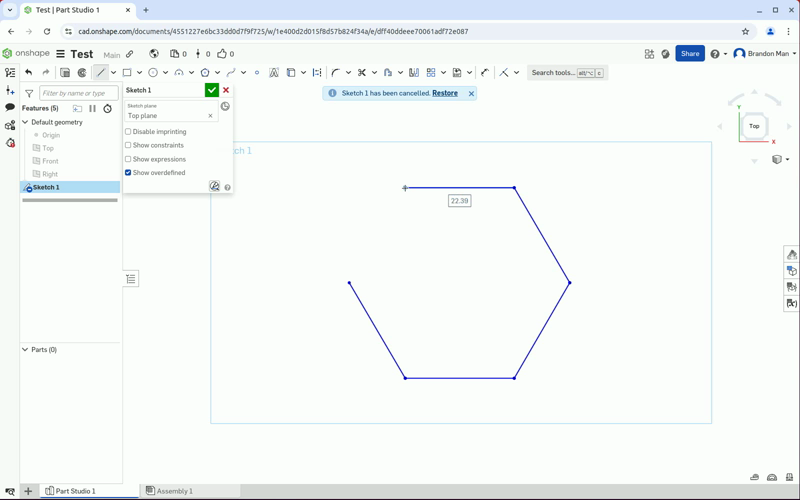
mouse_move(349, 282)
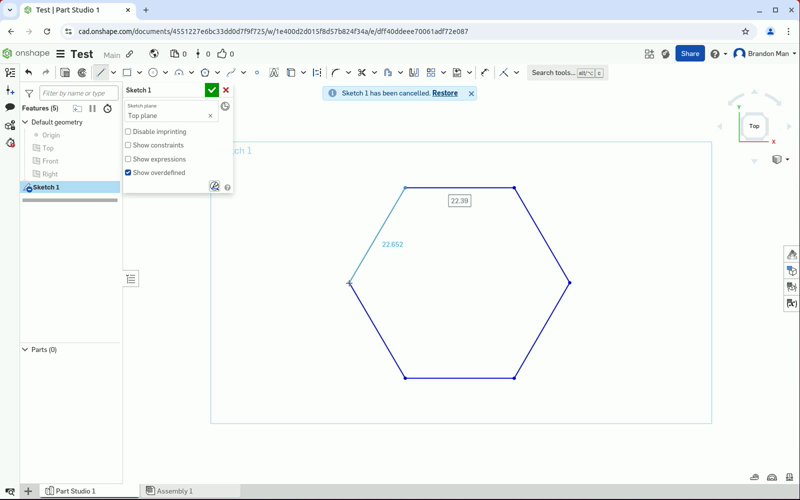
key_up(shift)
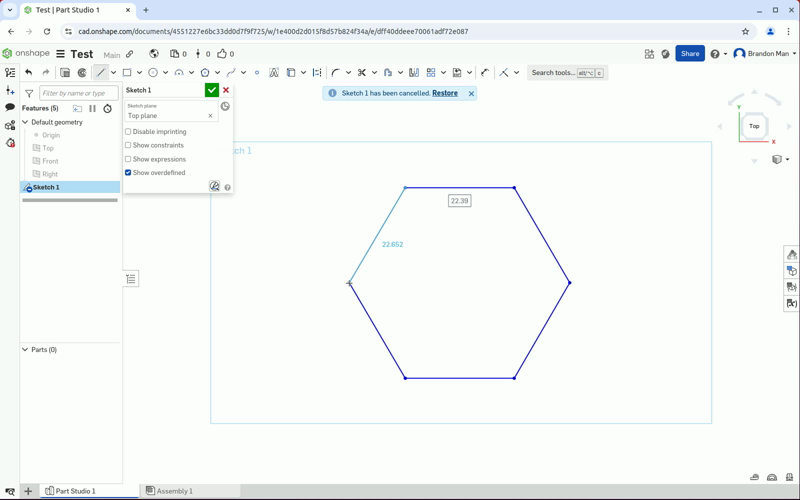
click(349, 282)
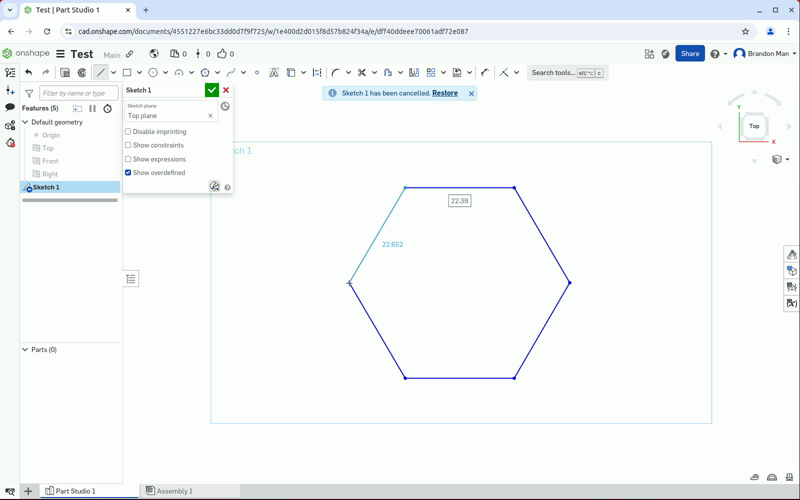
key(esc)
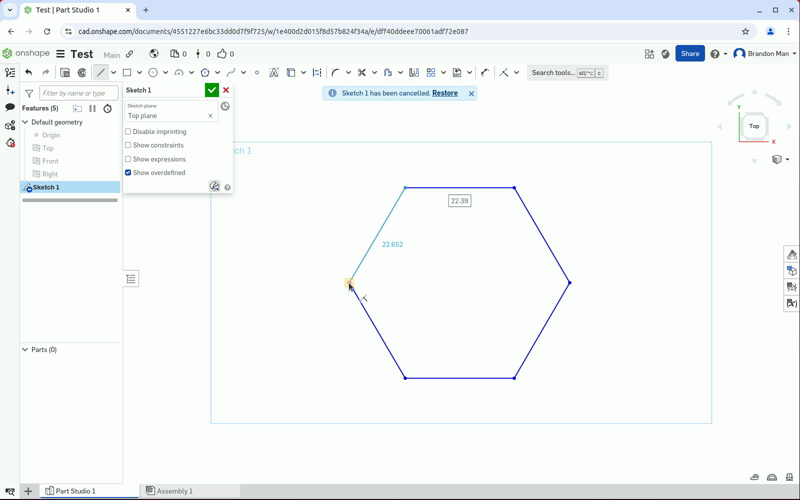
mouse_move(516, 251)
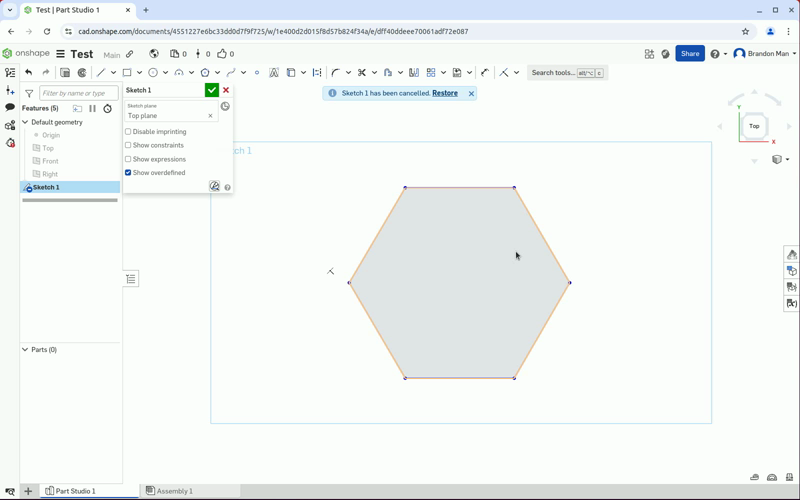
click(516, 251)
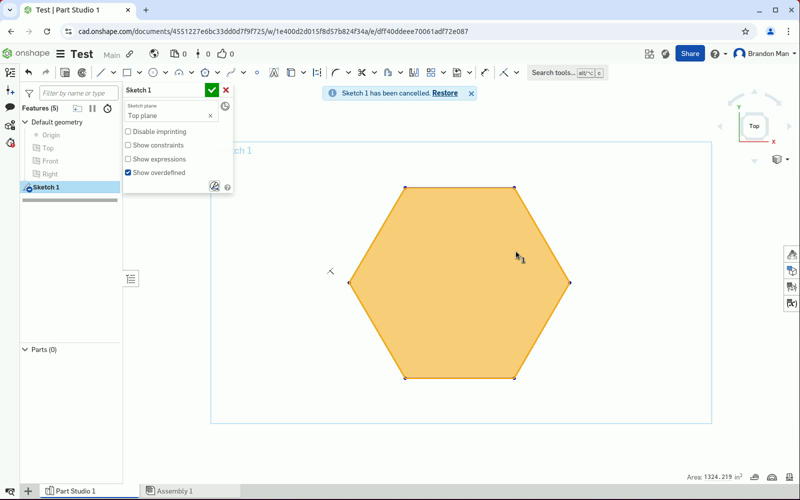
mouse_move(73, 352)
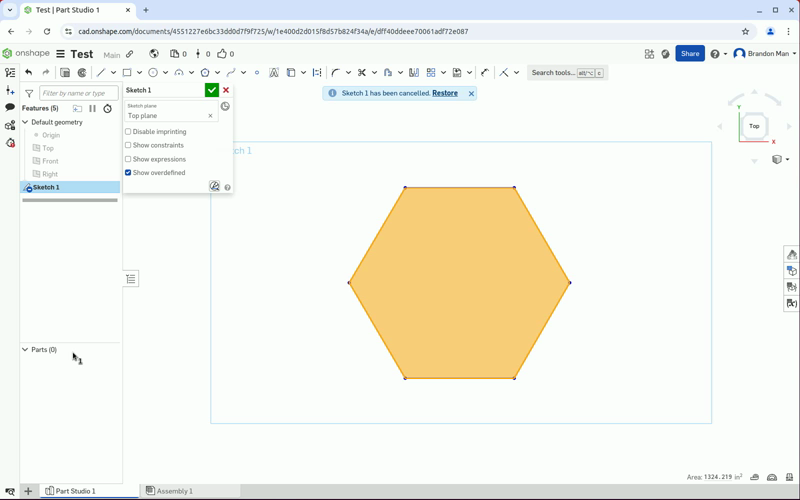
key(shift+y)
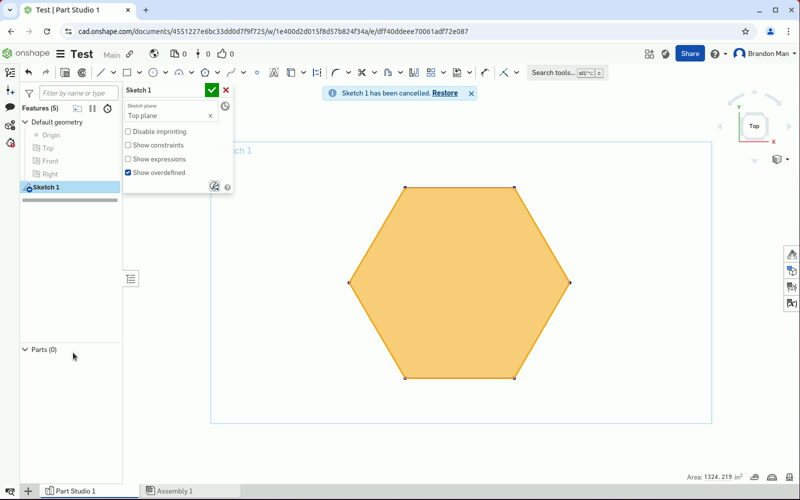
key(shift+e)
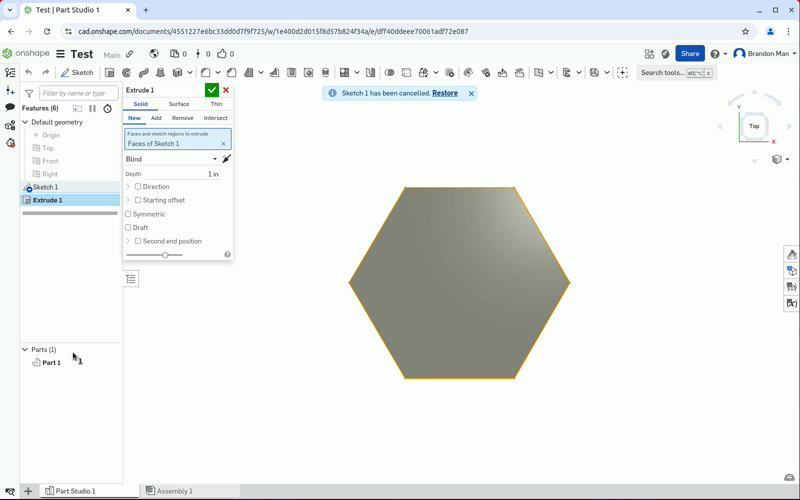
mouse_move(143, 106)
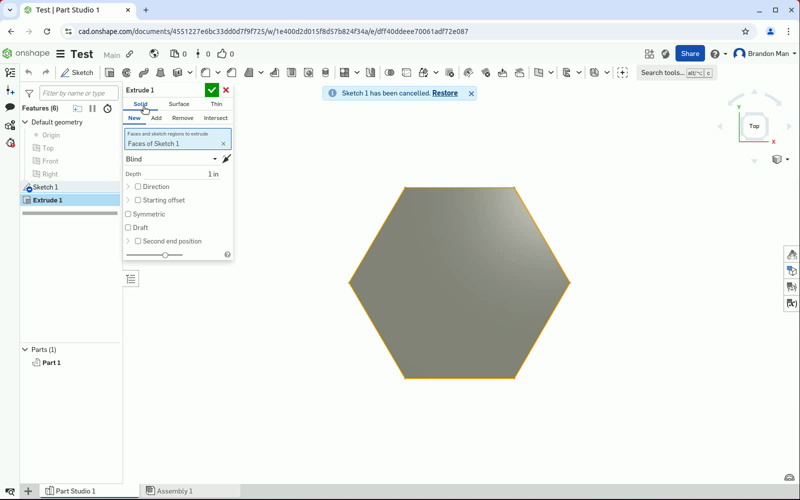
click(143, 106)
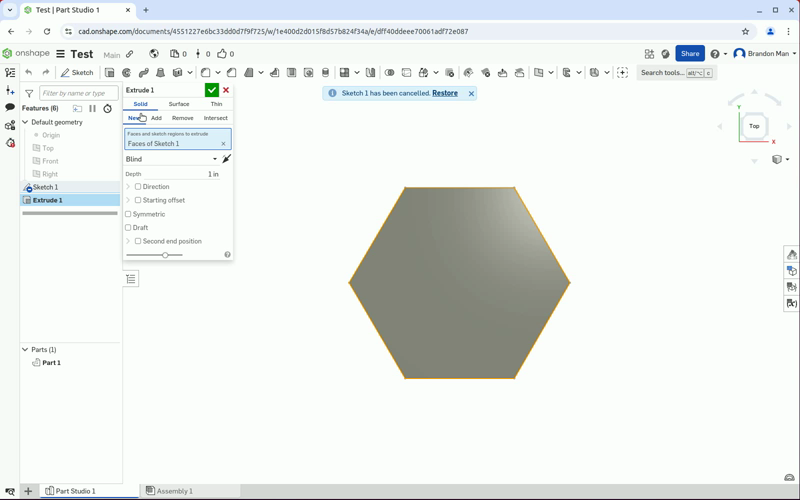
mouse_move(137, 120)
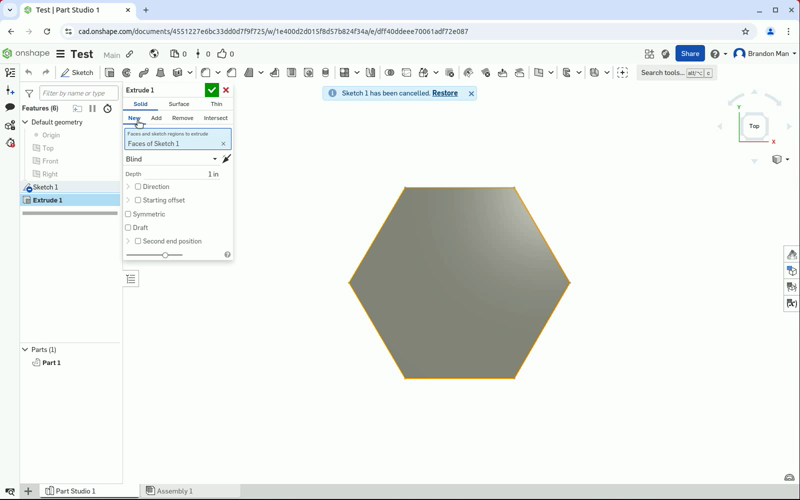
click(137, 120)
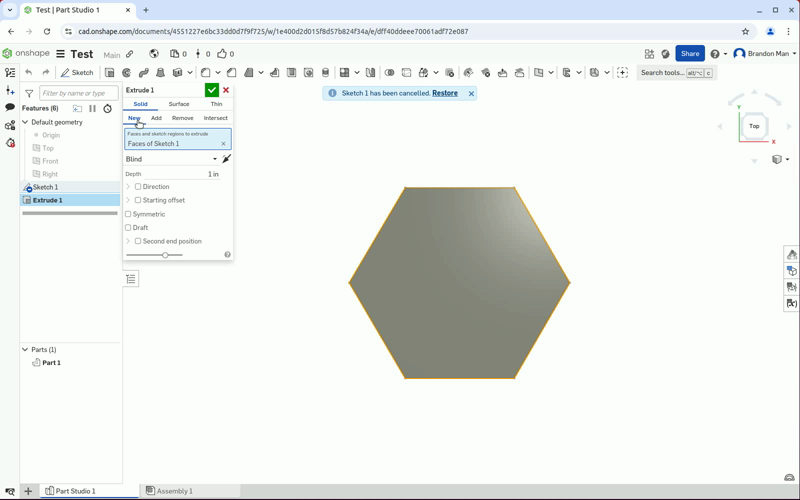
key(tab, 4)
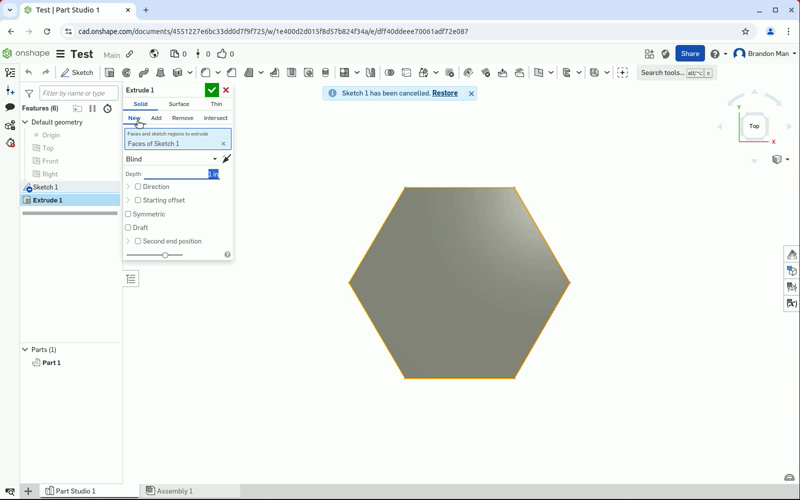
text(15.405)
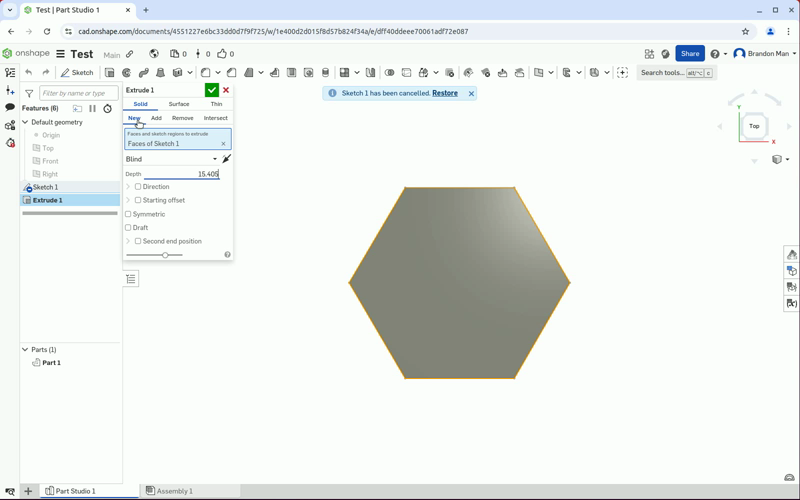
key(enter)
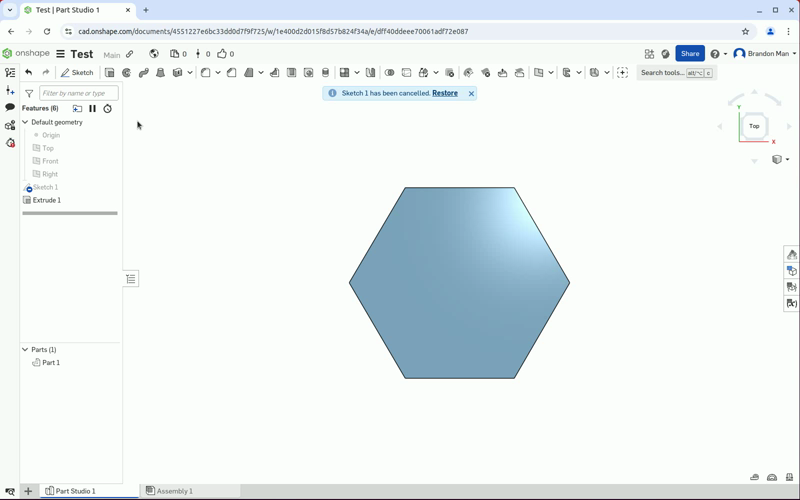
key(shift+h)
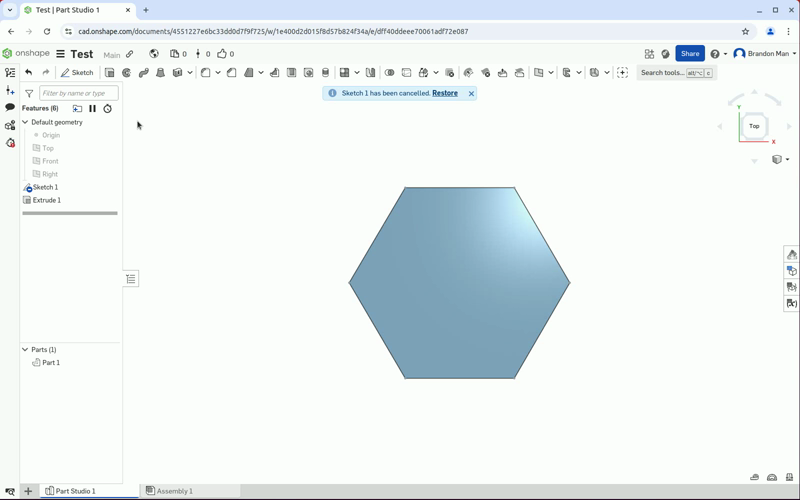
key(shift+h)
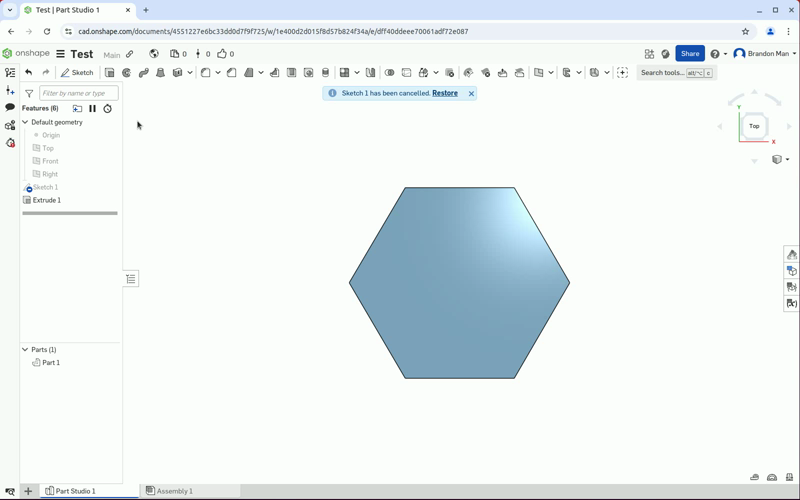
mouse_move(73, 189)
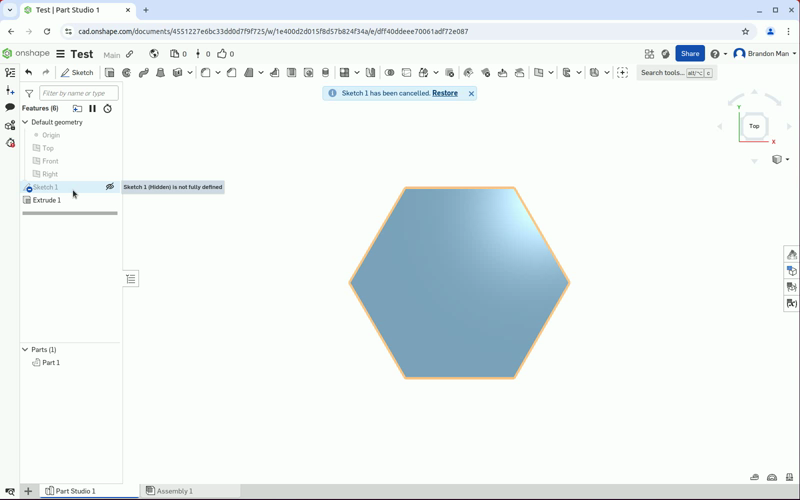
click(73, 189)
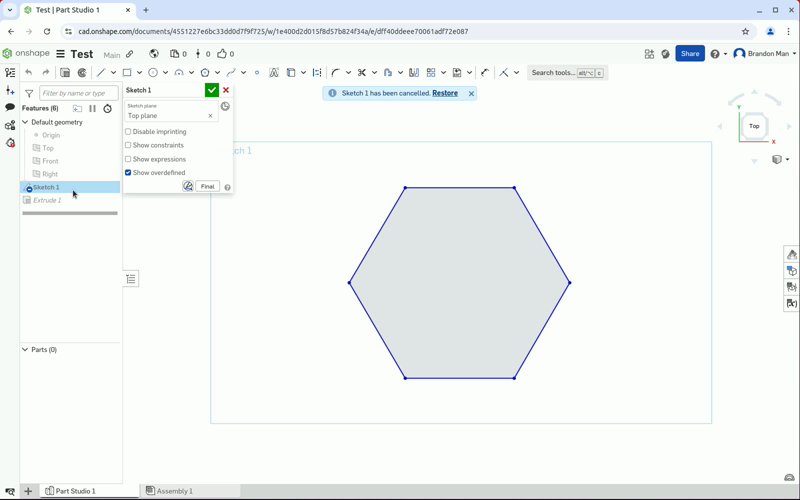
mouse_move(229, 92)
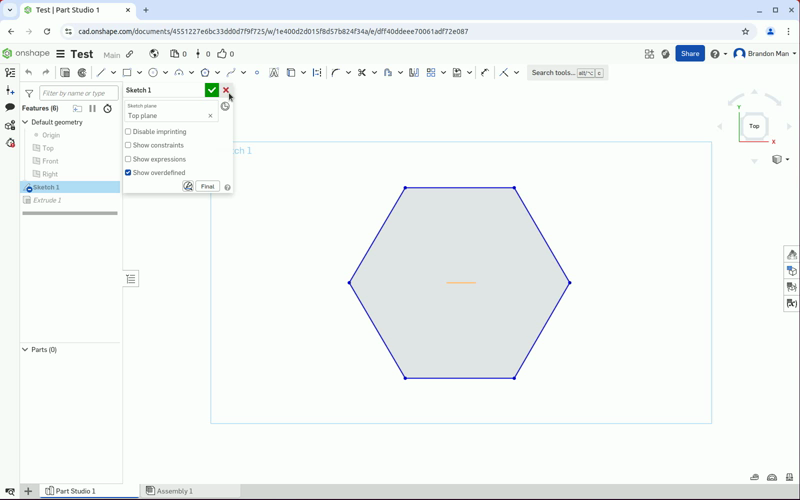
click(229, 92)
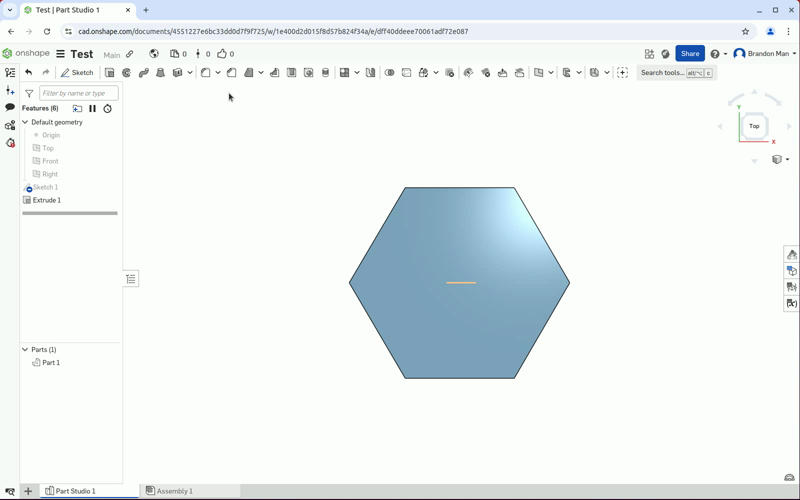
mouse_move(541, 75)
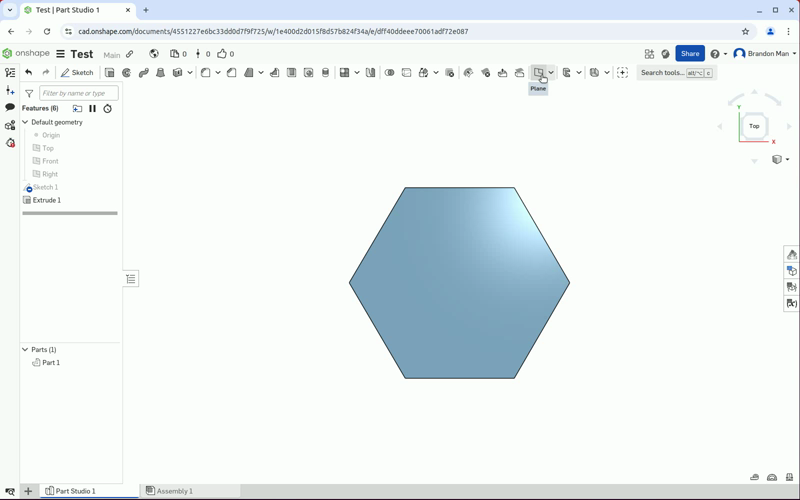
click(541, 75)
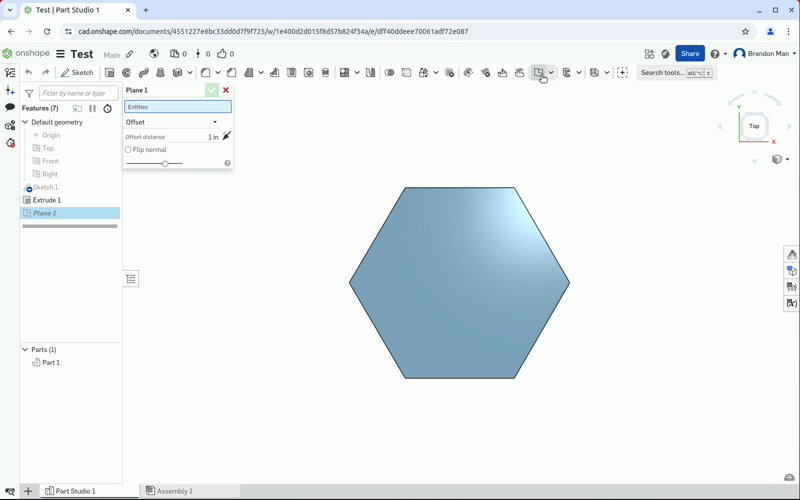
mouse_move(73, 150)
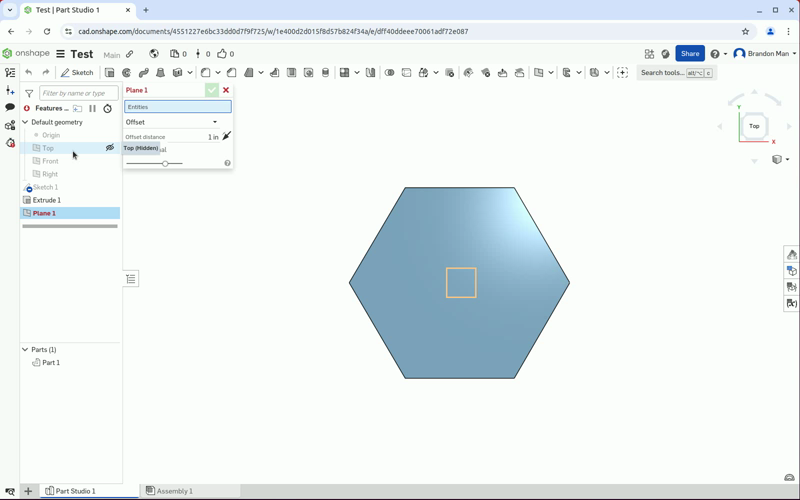
click(73, 150)
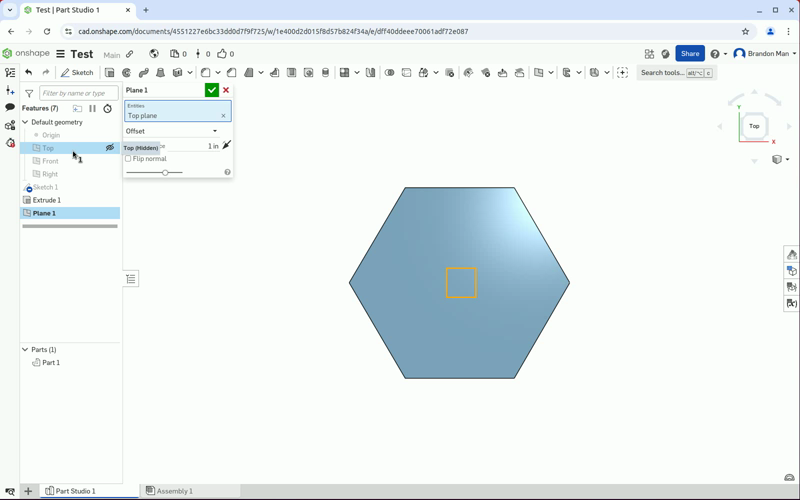
key(tab, 2)
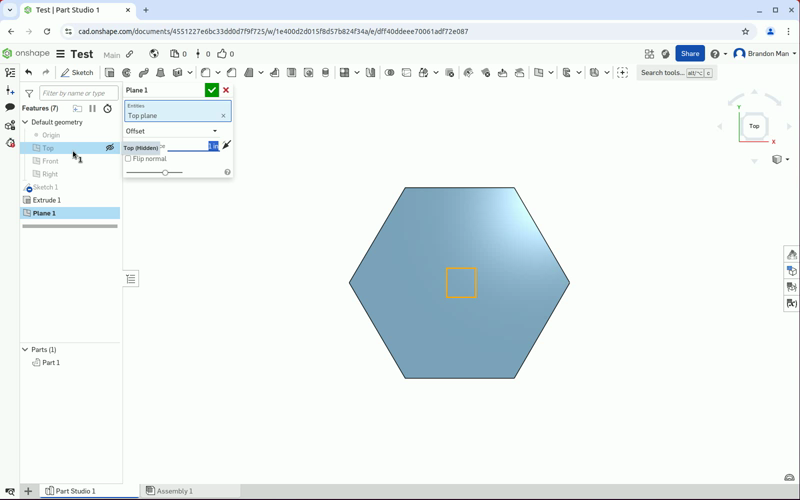
text(15.405)
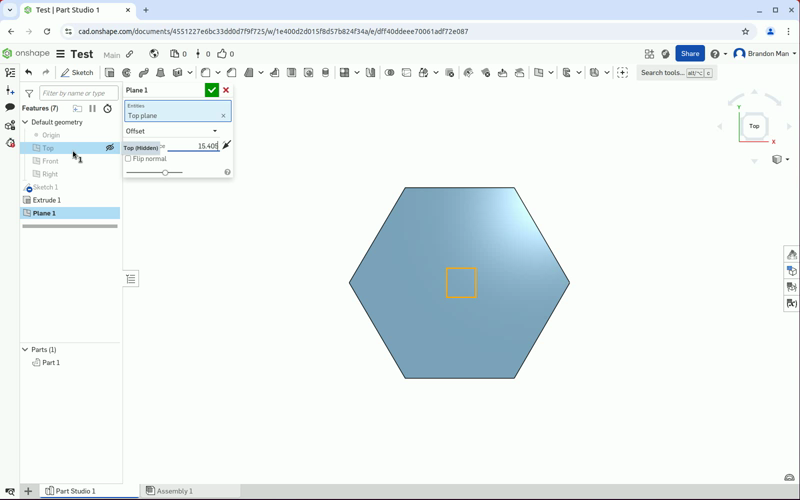
key(enter, 2)
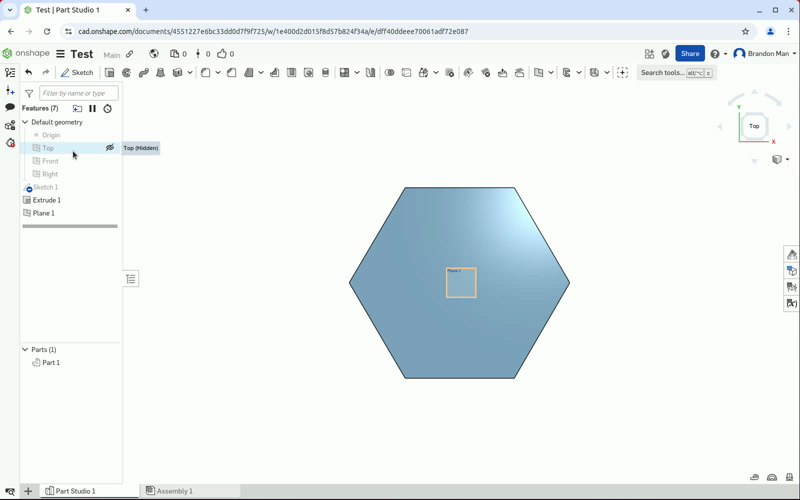
key(shift+s)
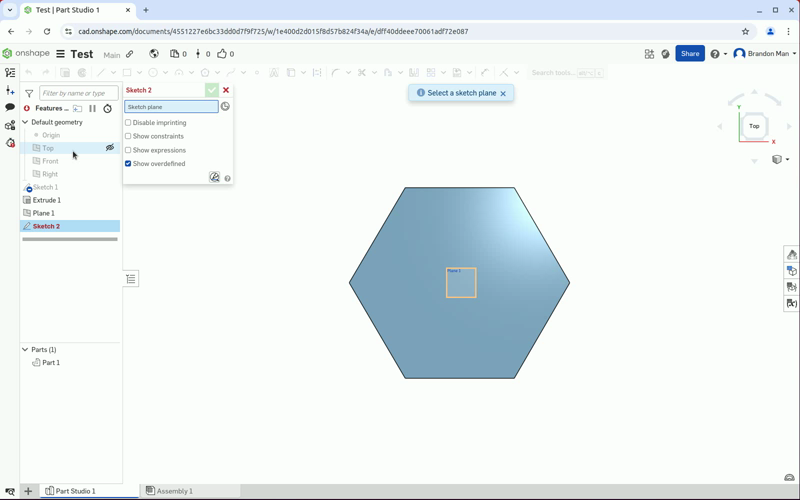
mouse_move(73, 215)
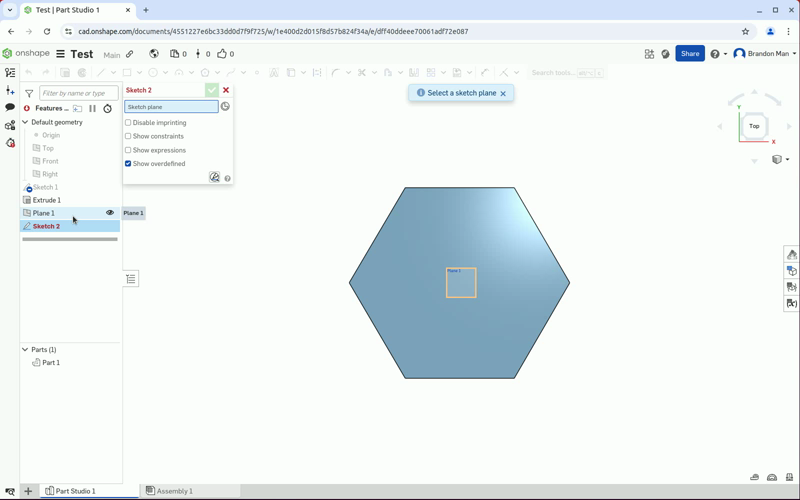
click(73, 215)
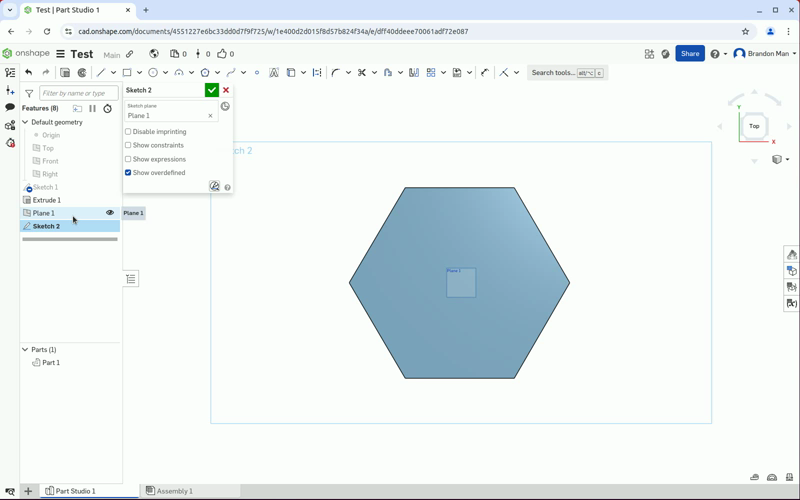
mouse_move(73, 352)
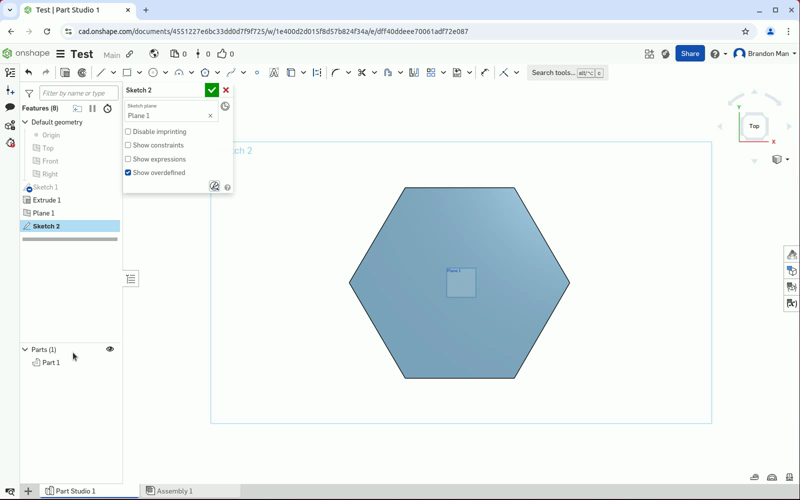
key(y)
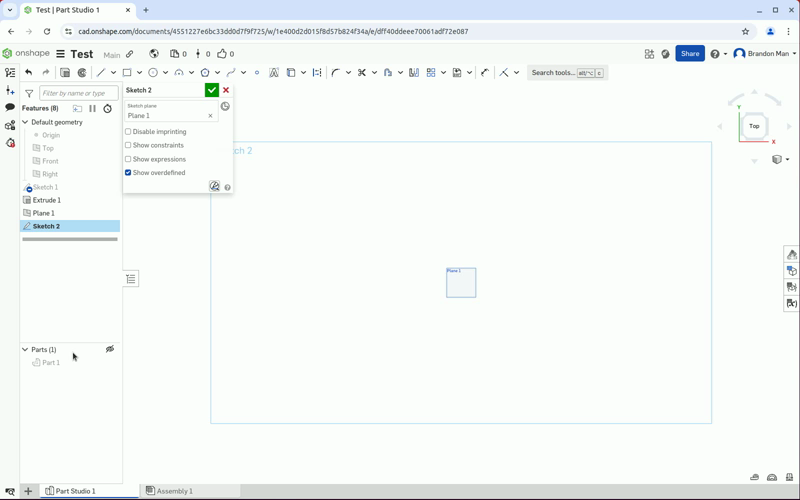
key(c)
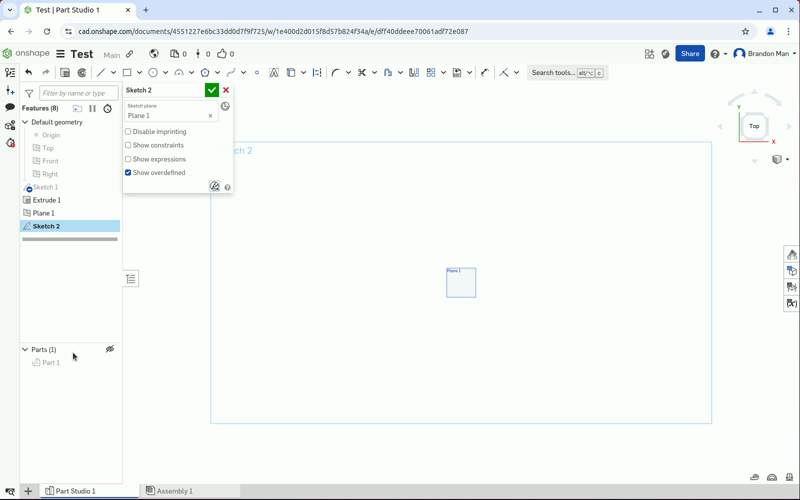
key_down(shift)
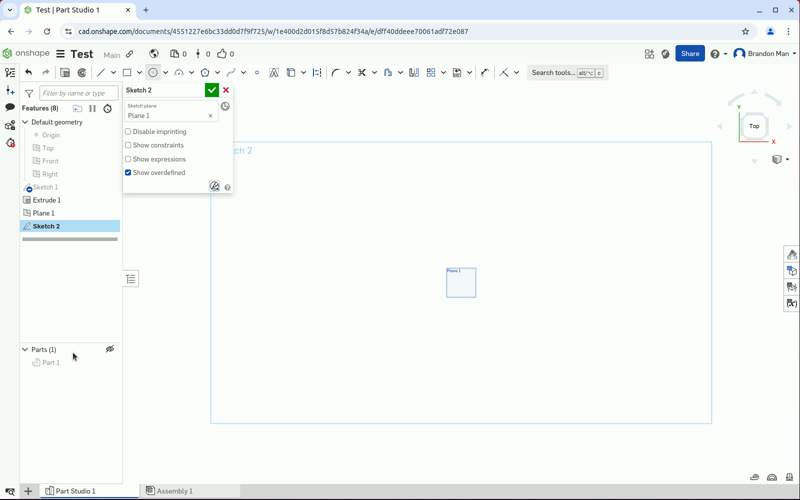
mouse_move(461, 282)
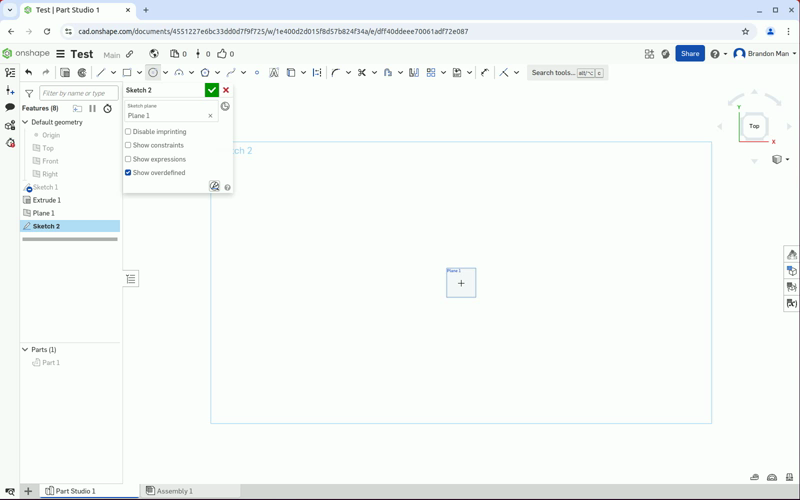
click(461, 282)
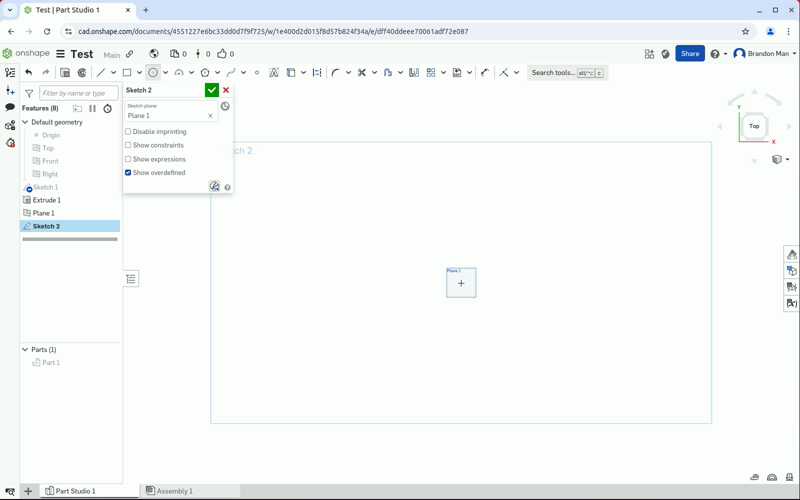
key_up(shift)
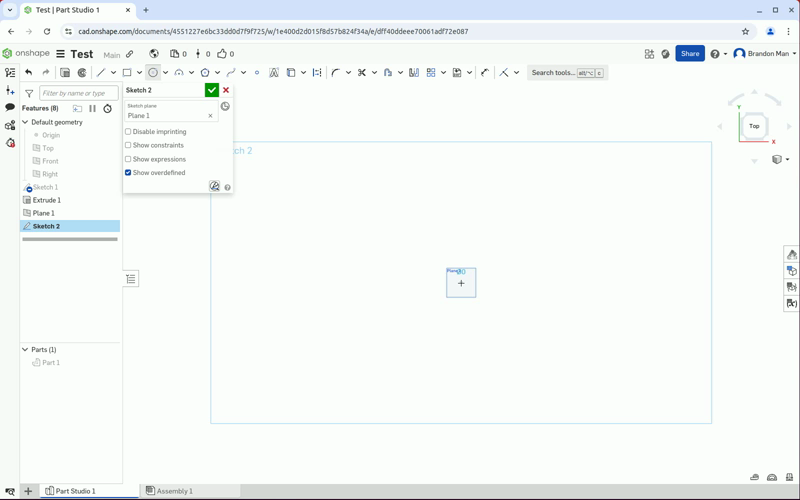
mouse_move(552, 282)
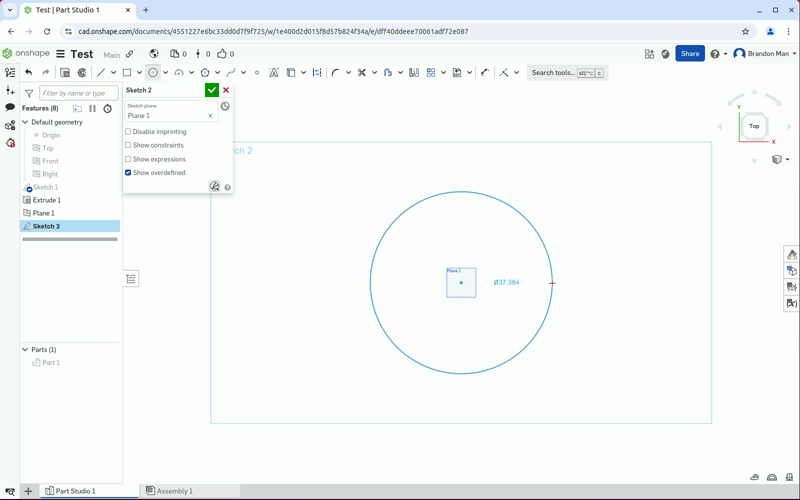
click(552, 282)
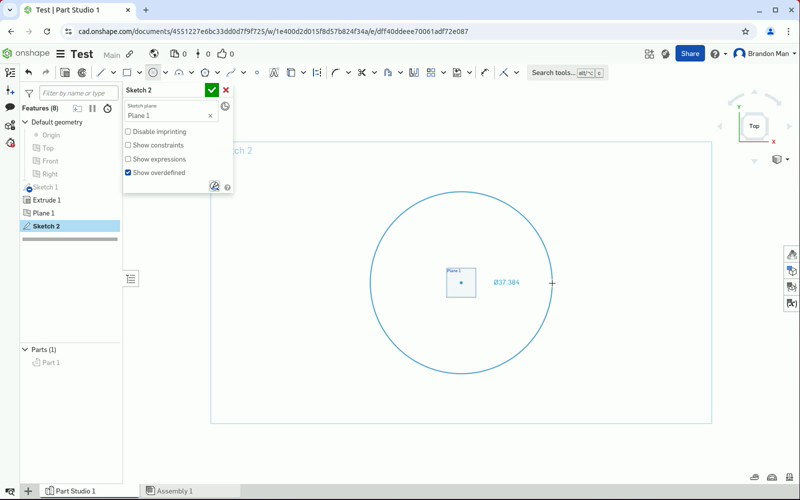
key(esc)
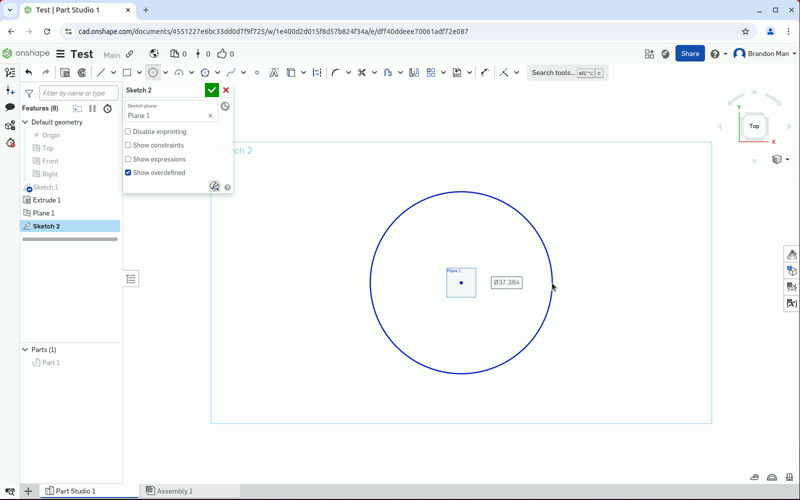
mouse_move(512, 247)
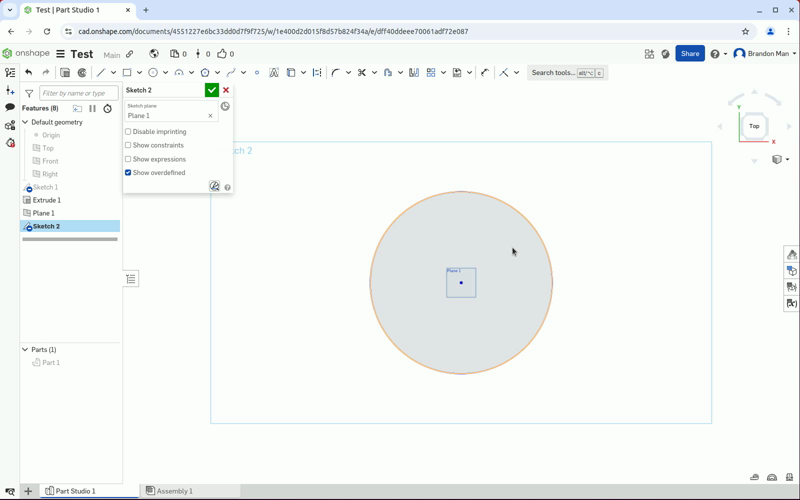
click(512, 247)
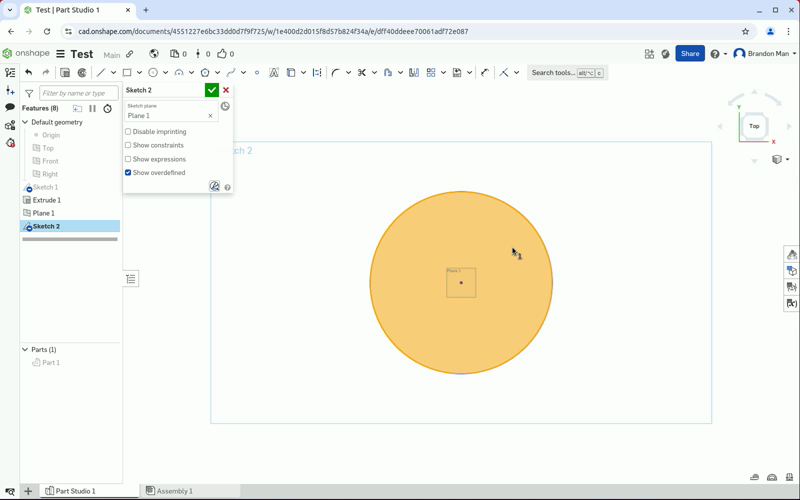
mouse_move(73, 352)
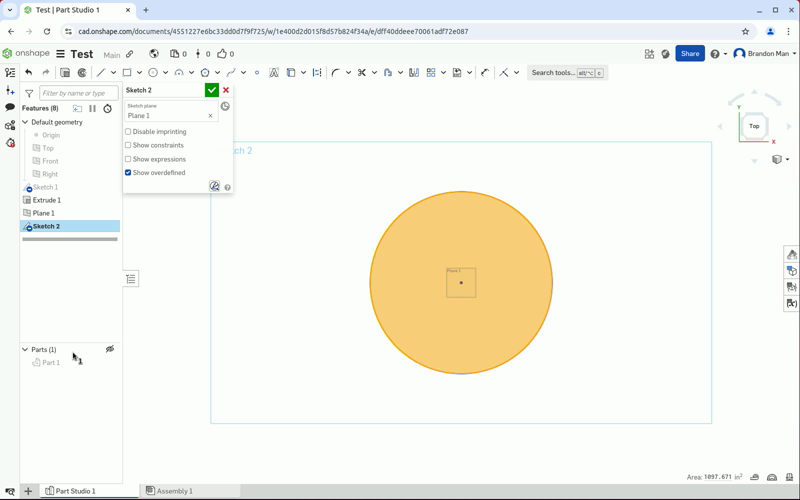
key(shift+y)
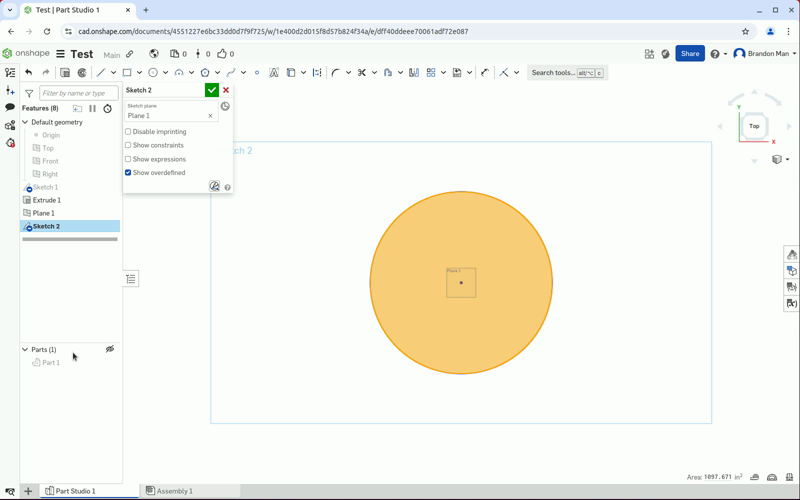
key(shift+e)
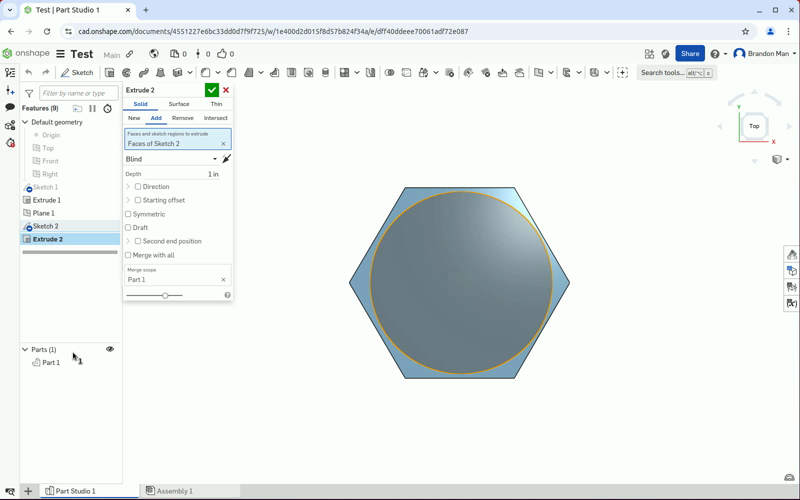
mouse_move(143, 106)
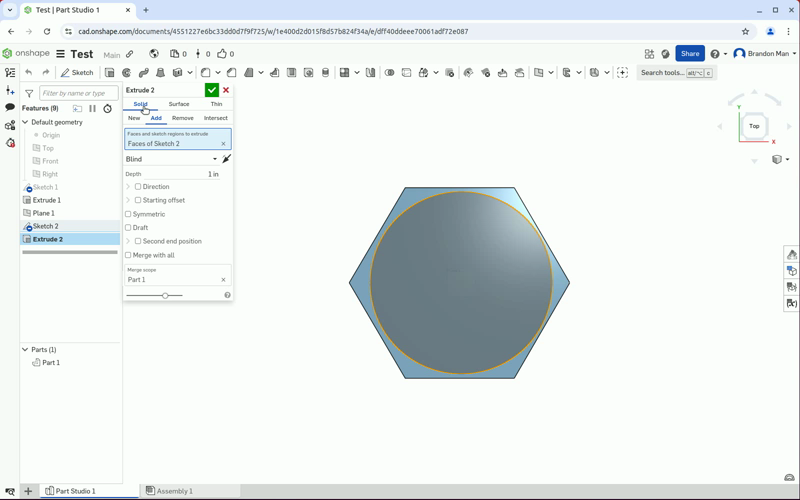
click(143, 106)
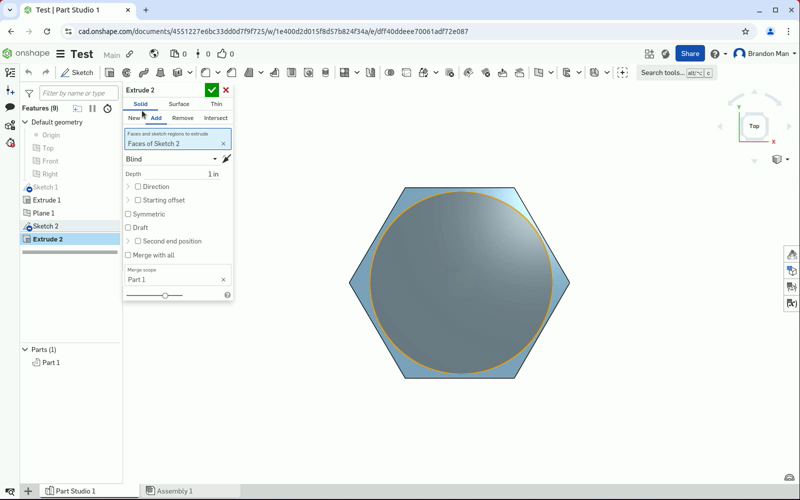
mouse_move(137, 120)
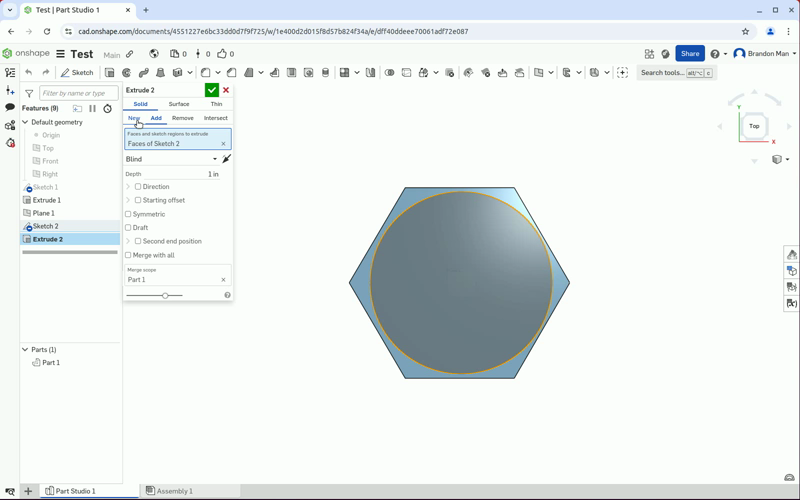
click(137, 120)
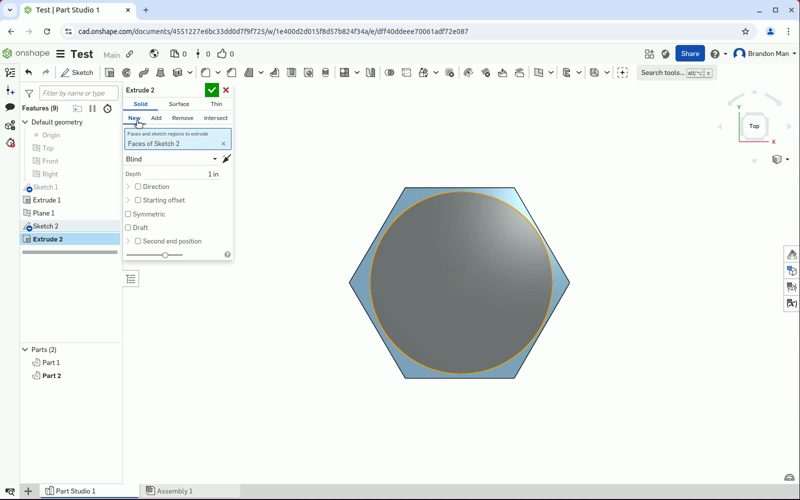
key(tab, 4)
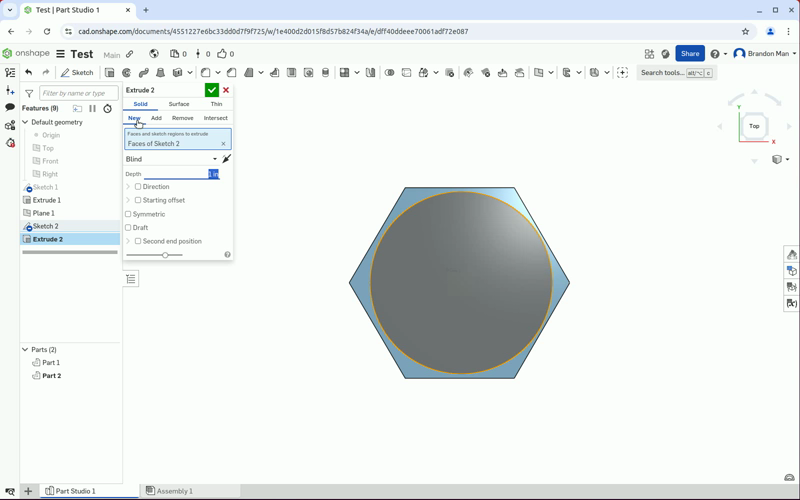
text(7.703)
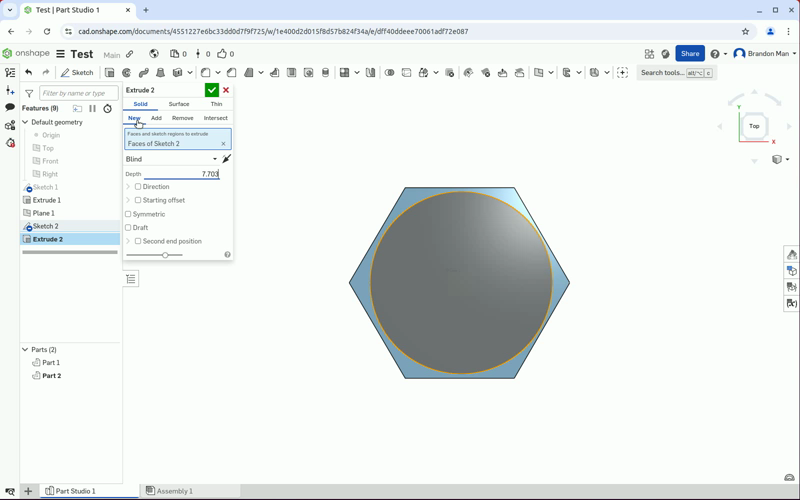
key(enter)
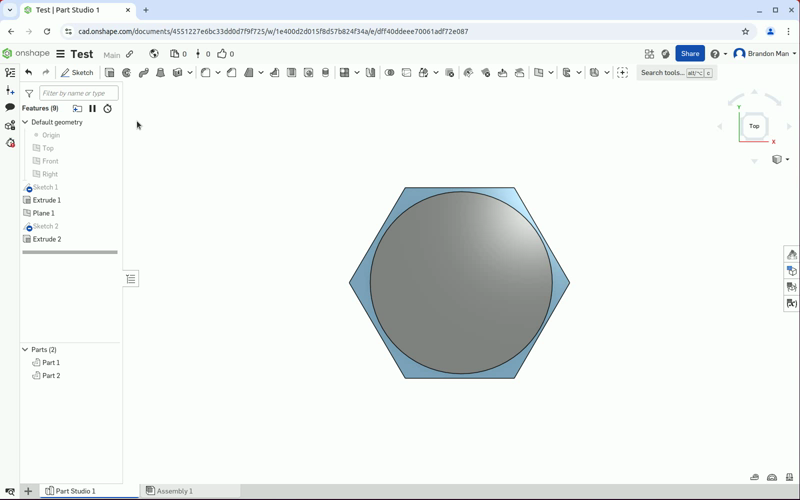
key(shift+h)
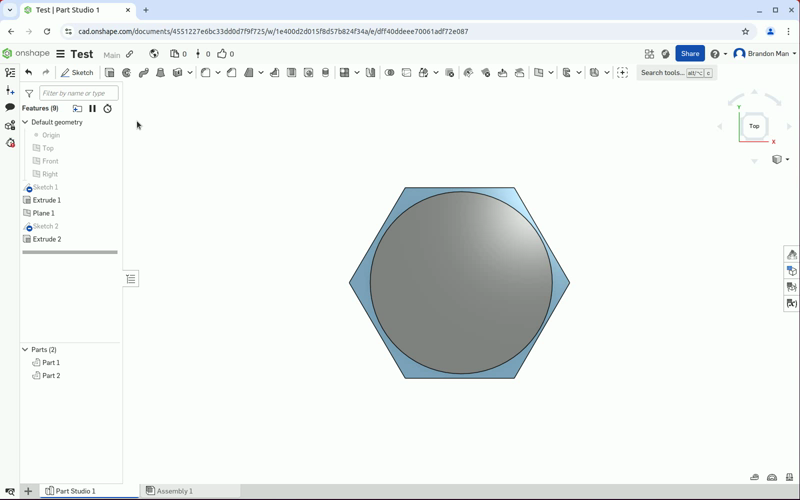
key(shift+h)
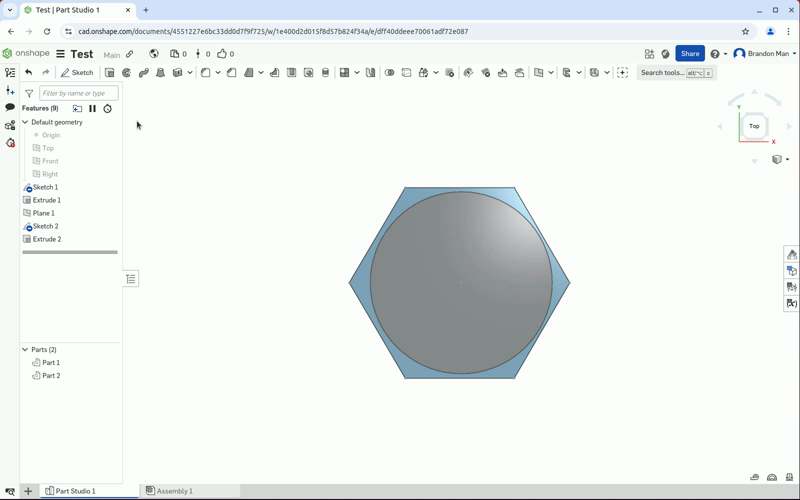
key(shift+7)
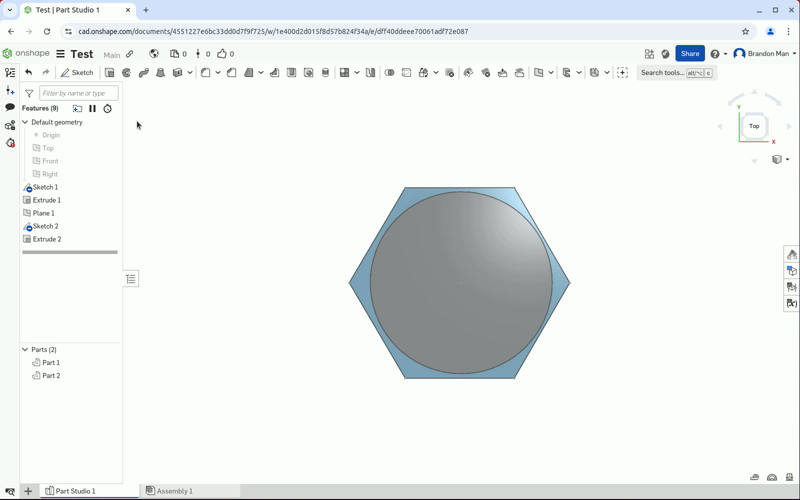
key(up, 3)
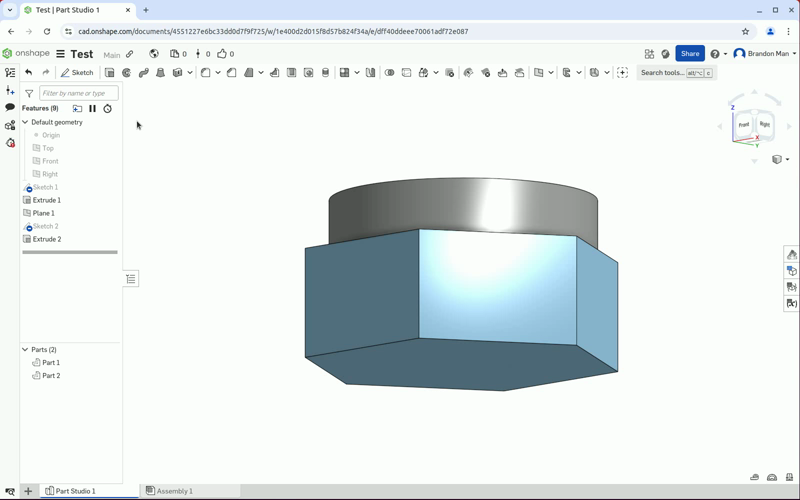
key(left, 3)
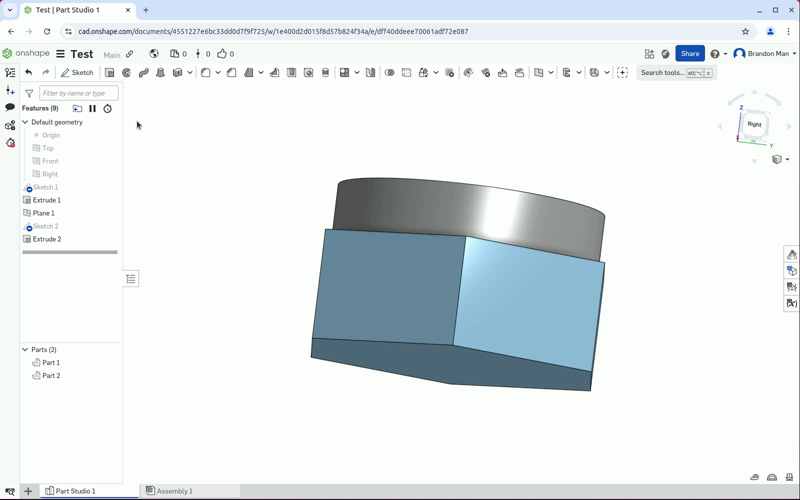
key(right, 3)
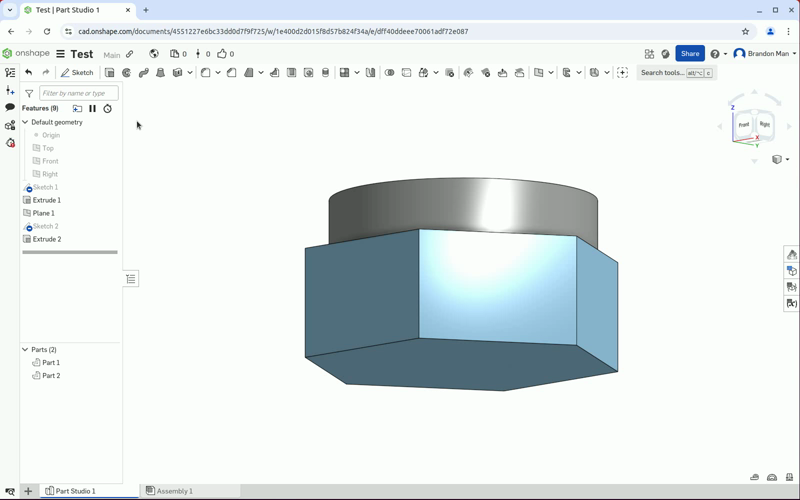
key(down, 3)
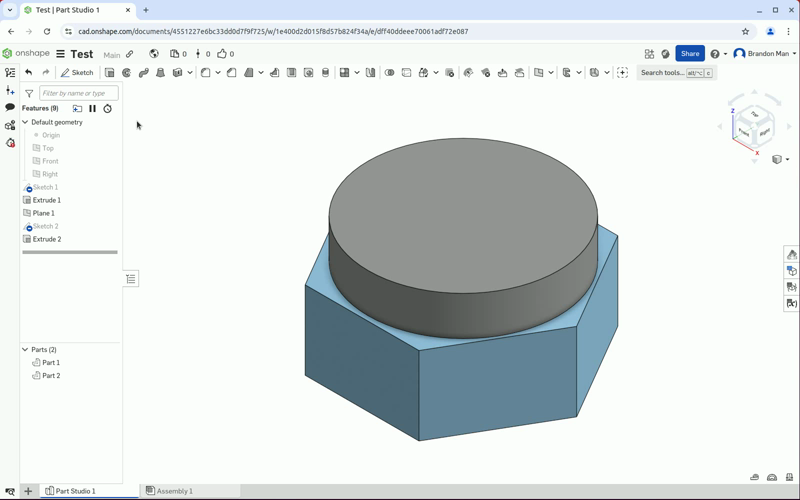
mouse_move(73, 189)
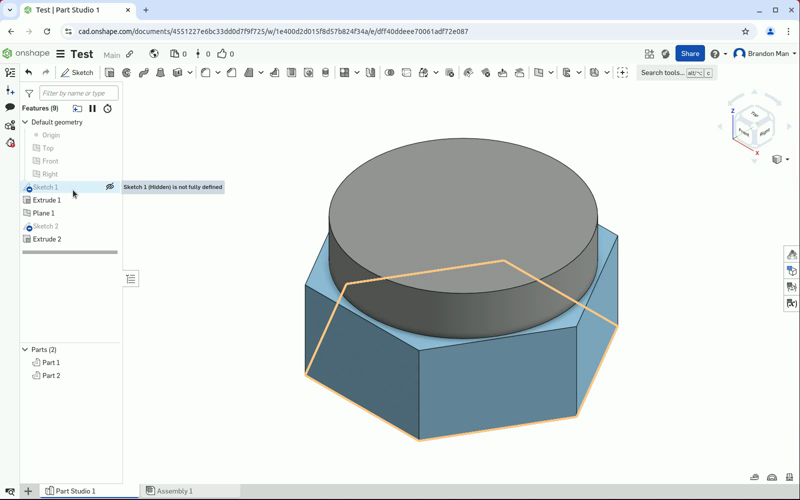
click(73, 189)